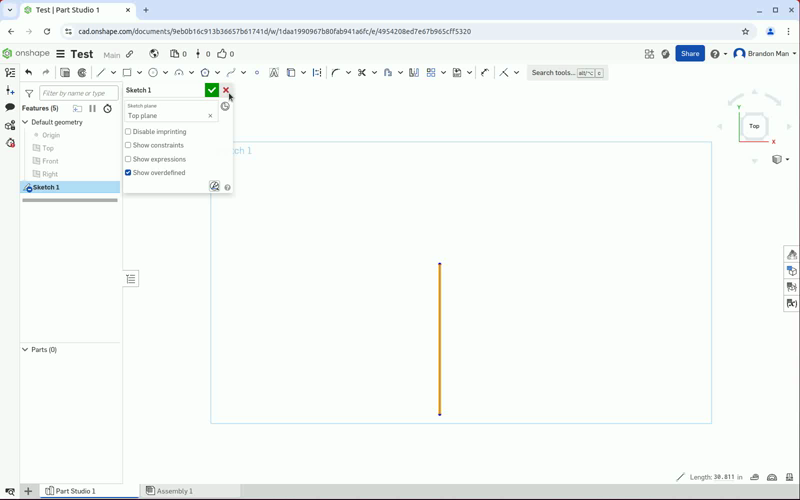
key(shift+h)
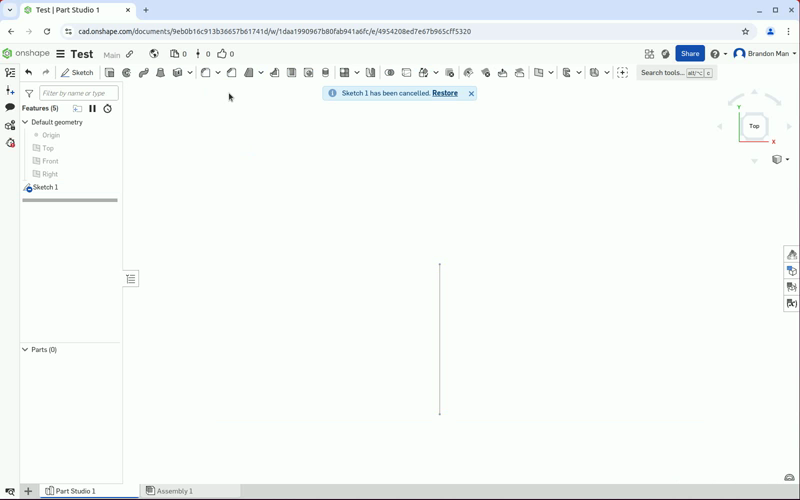
key(shift+s)
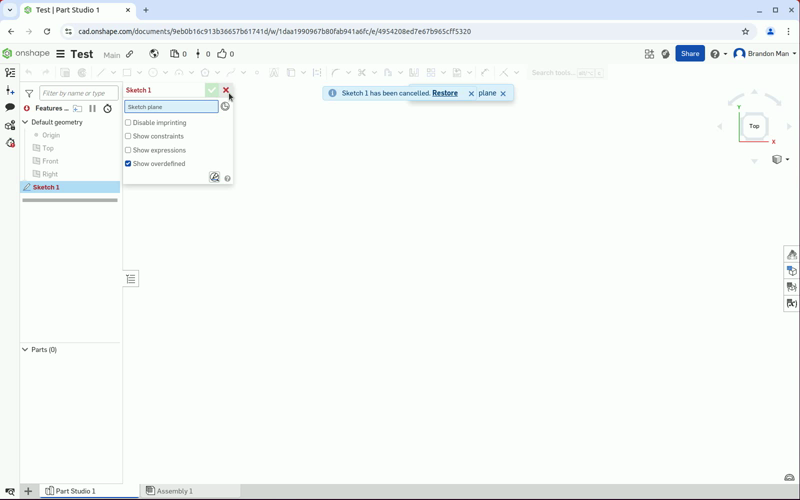
mouse_move(73, 150)
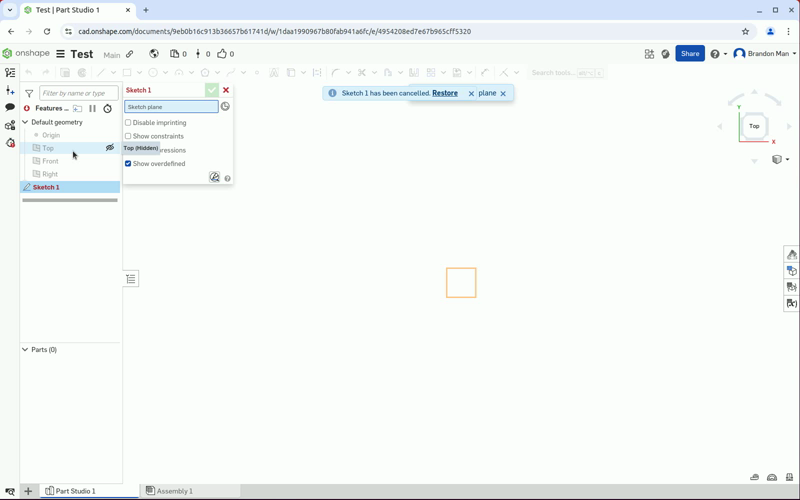
click(73, 150)
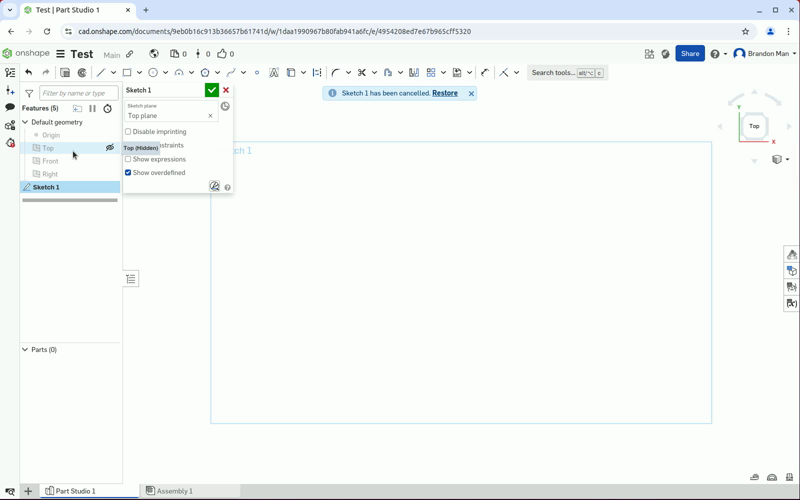
mouse_move(73, 352)
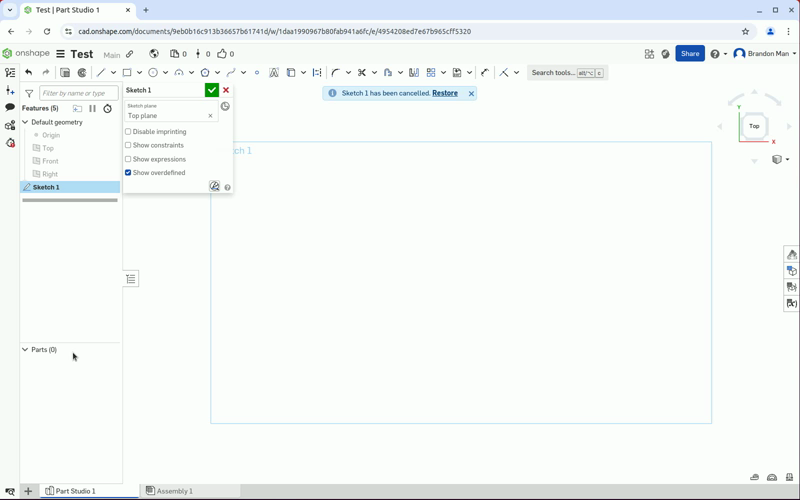
key(y)
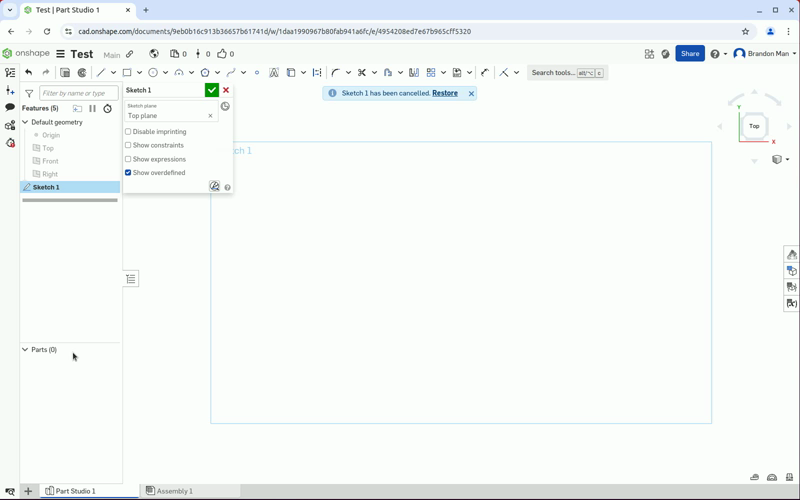
key(a)
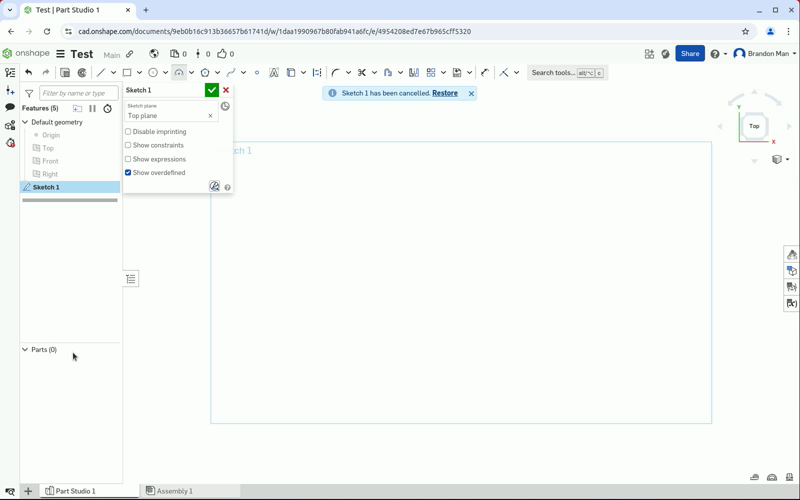
key_down(shift)
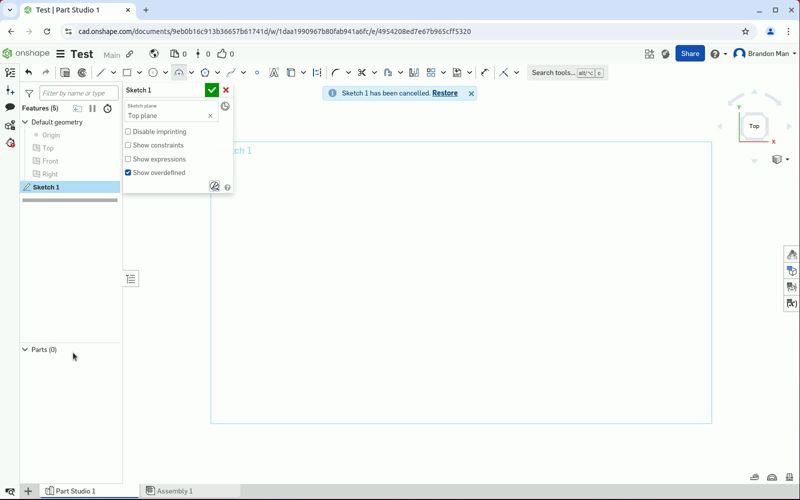
mouse_move(438, 375)
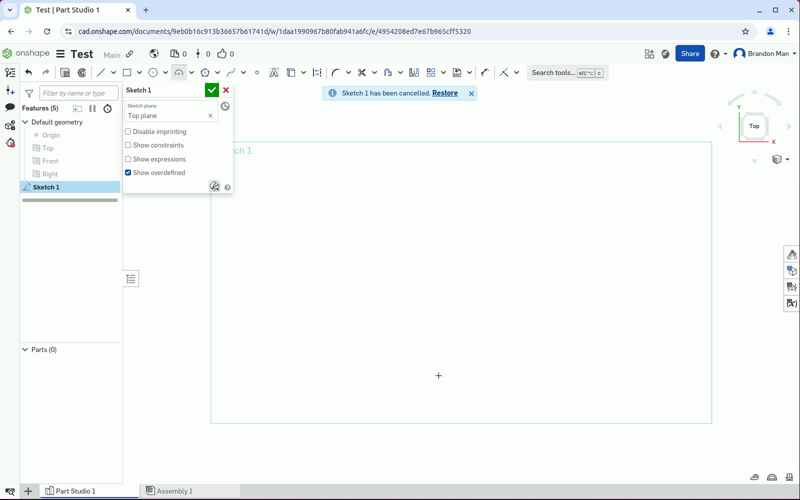
click(438, 375)
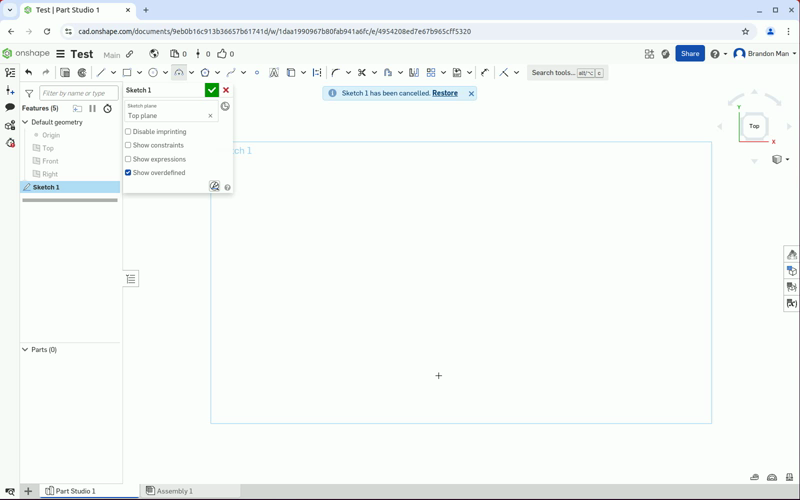
key_up(shift)
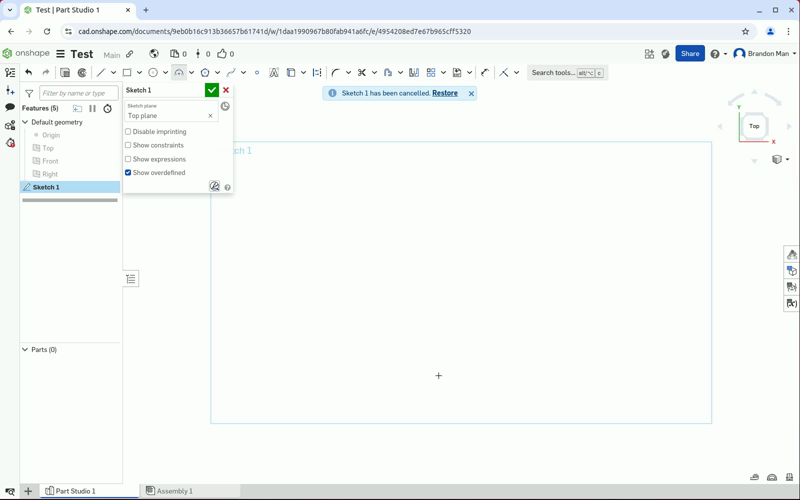
key_down(shift)
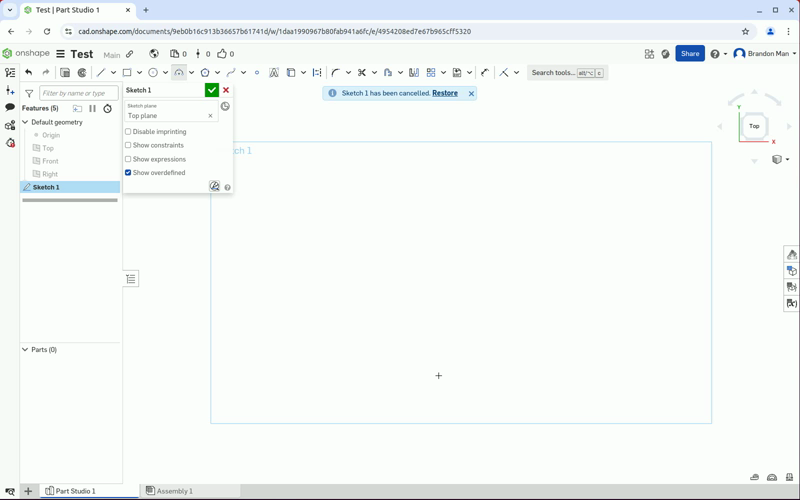
mouse_move(481, 375)
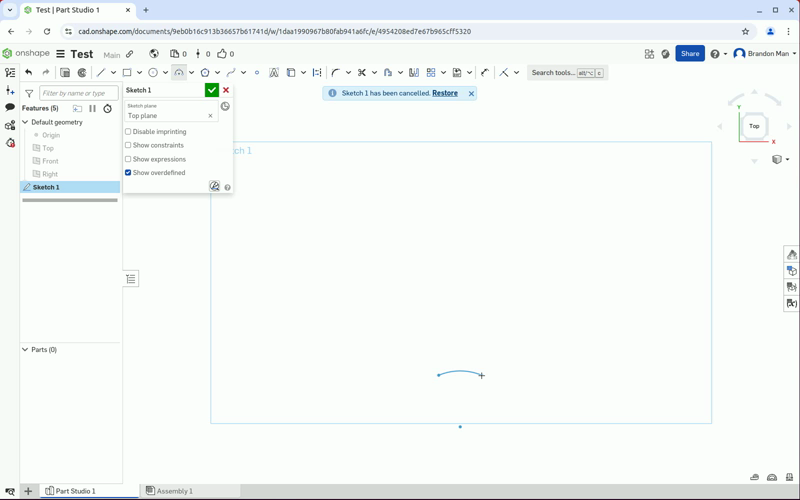
click(481, 375)
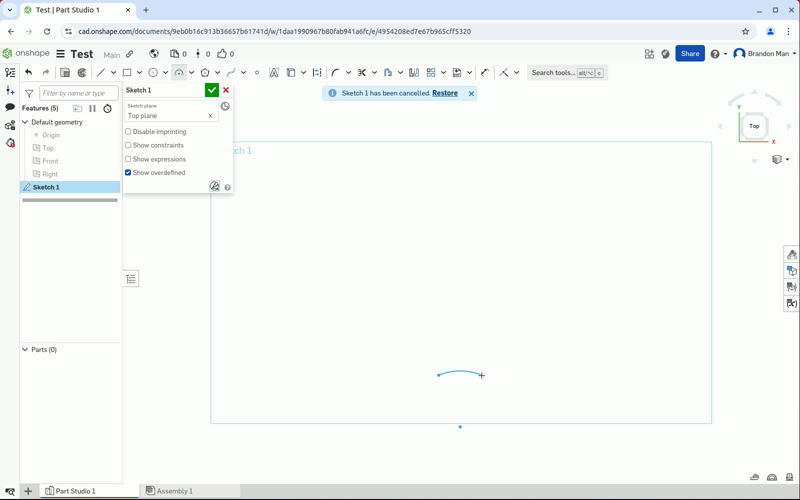
mouse_move(460, 192)
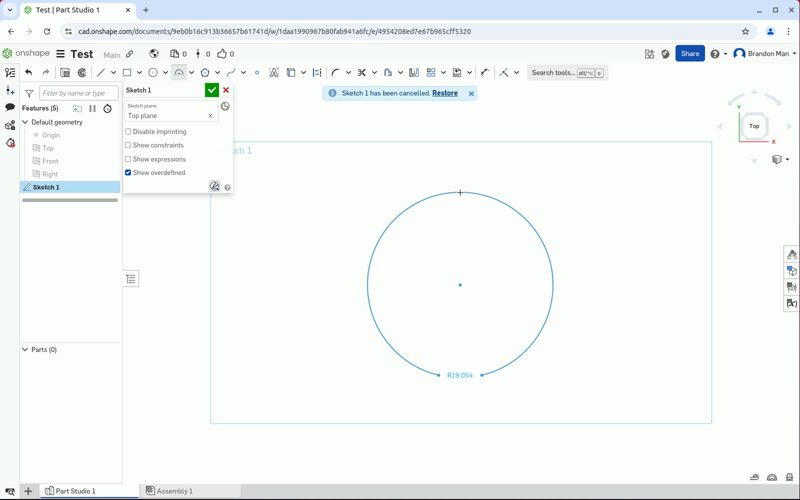
click(460, 192)
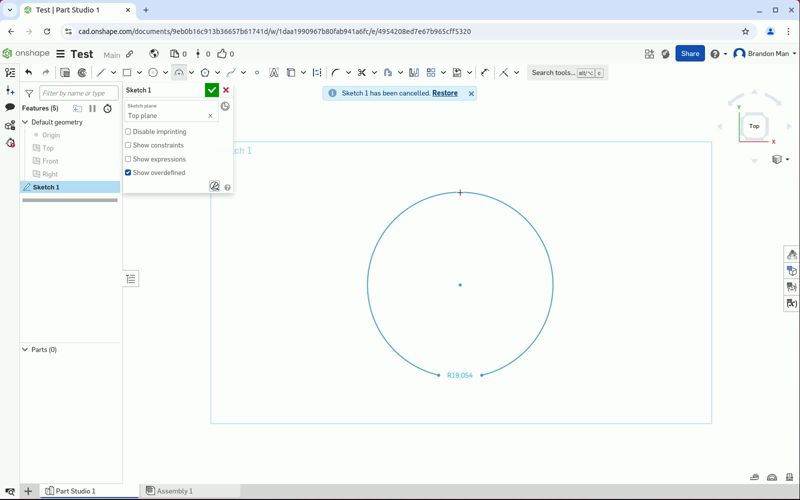
key_up(shift)
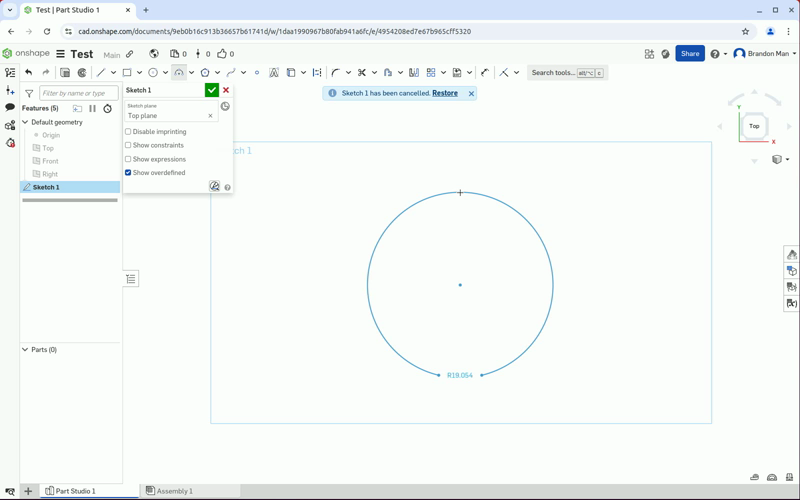
key(esc)
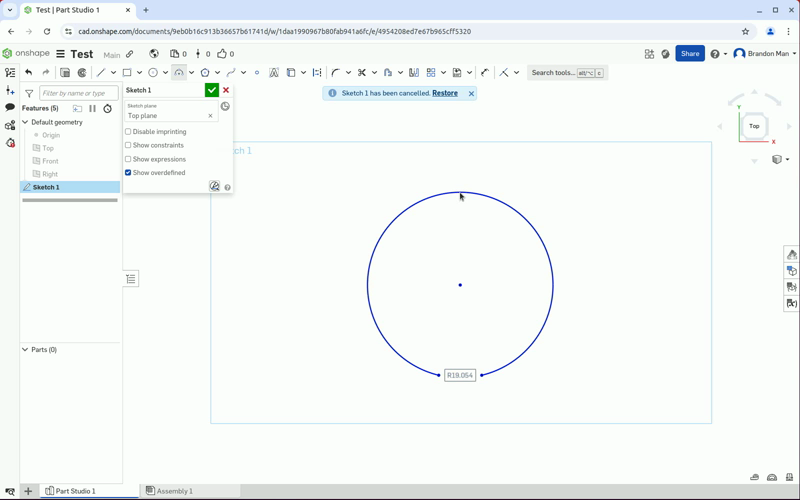
key(l)
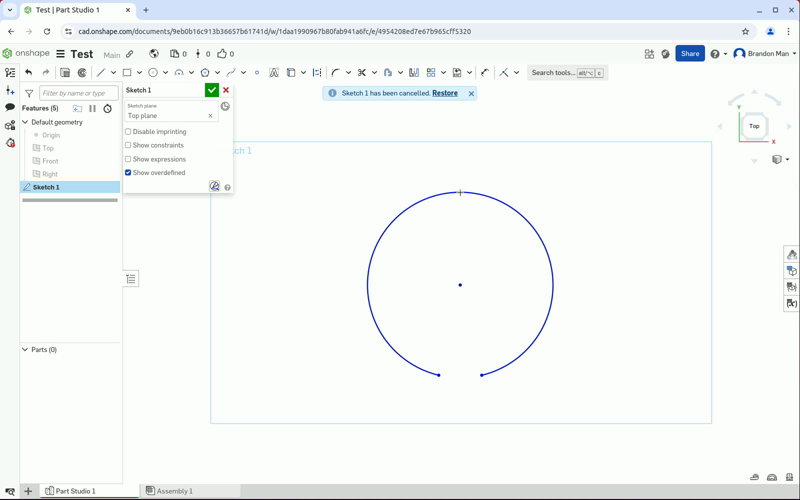
mouse_move(481, 375)
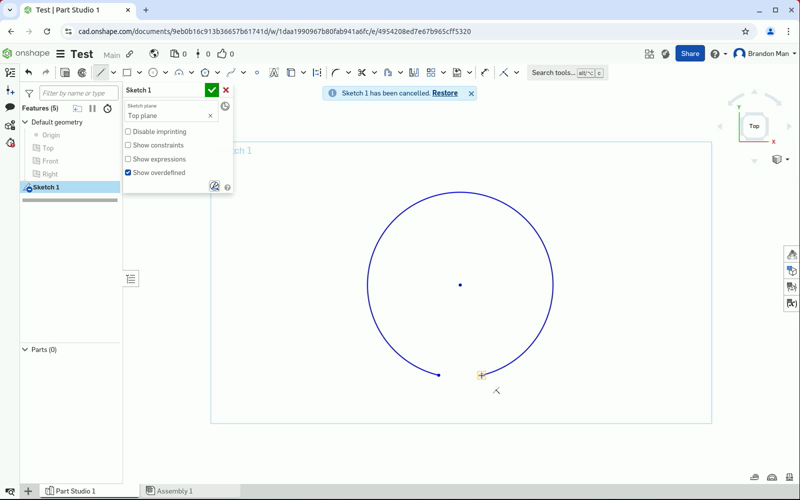
click(481, 375)
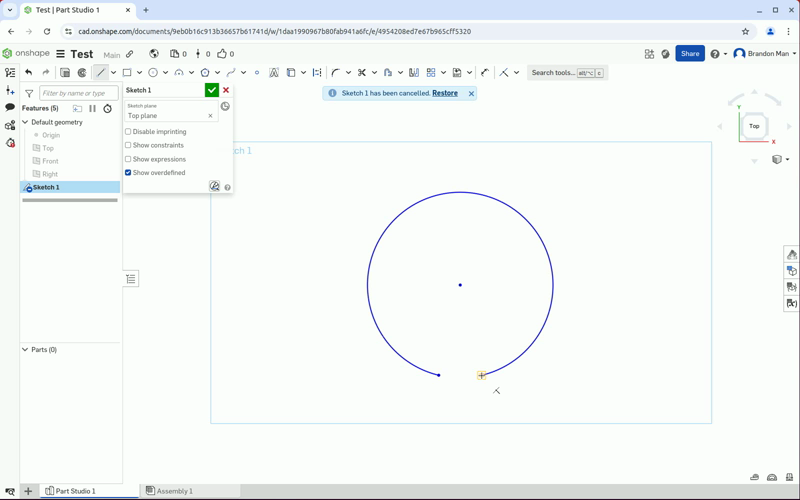
key_down(shift)
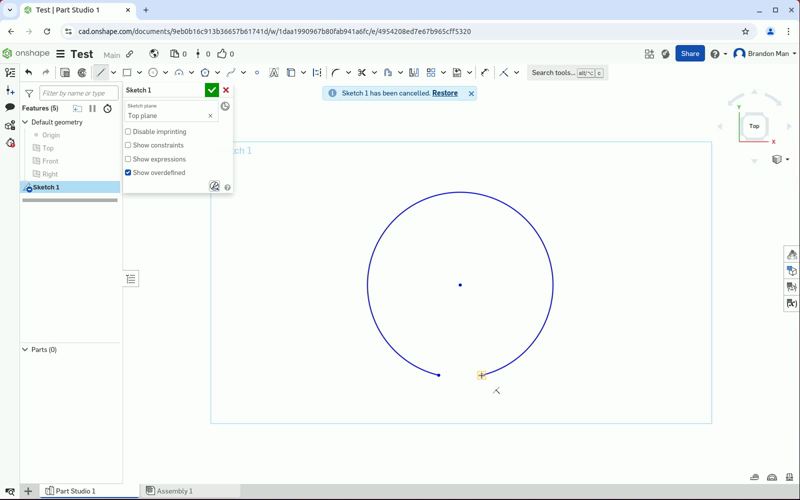
mouse_move(481, 303)
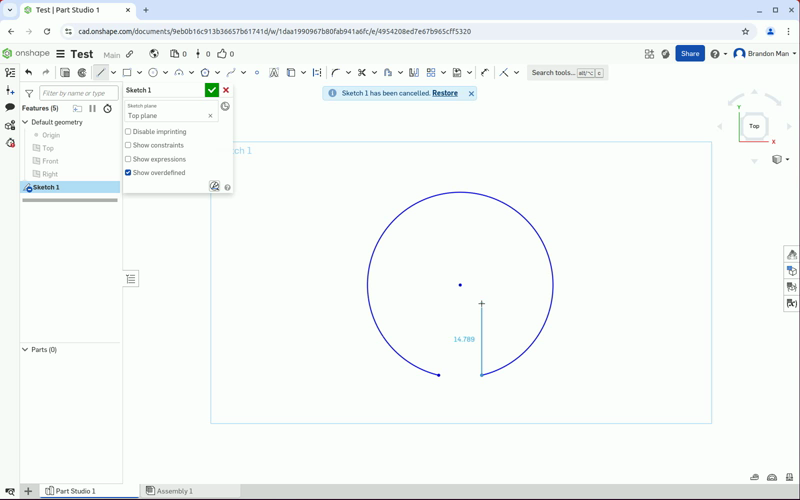
click(481, 303)
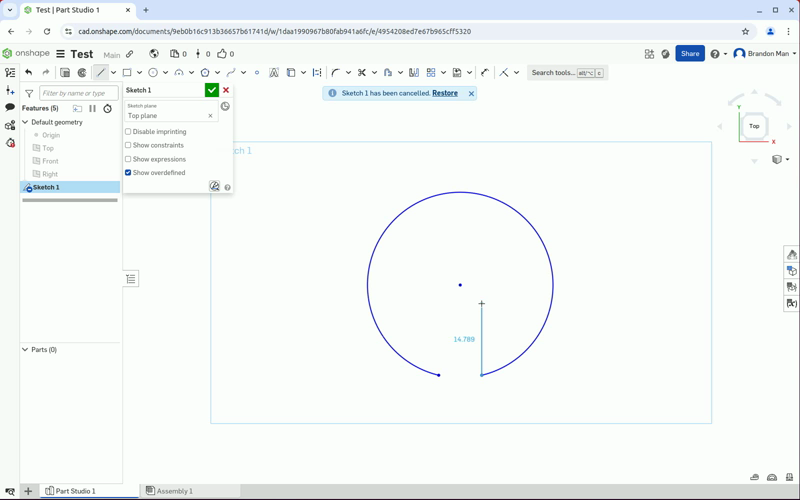
key_up(shift)
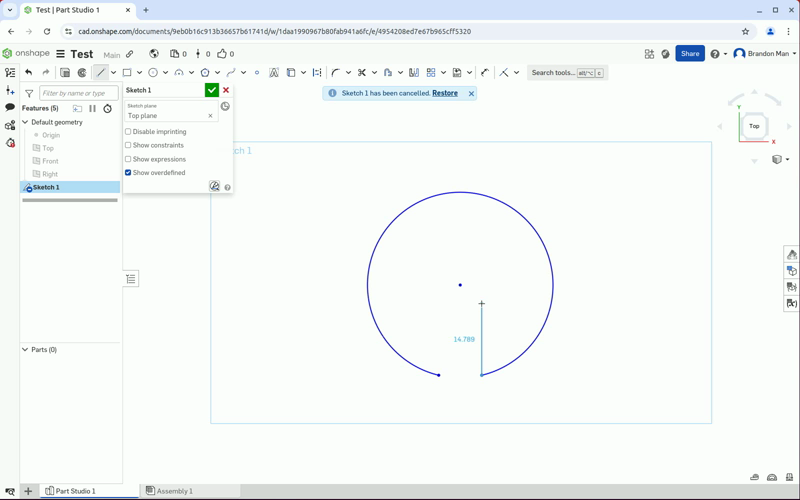
key(esc)
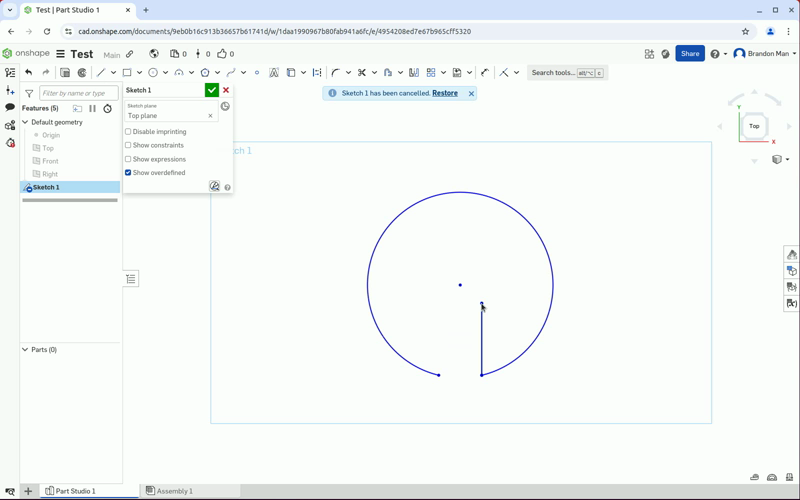
key(a)
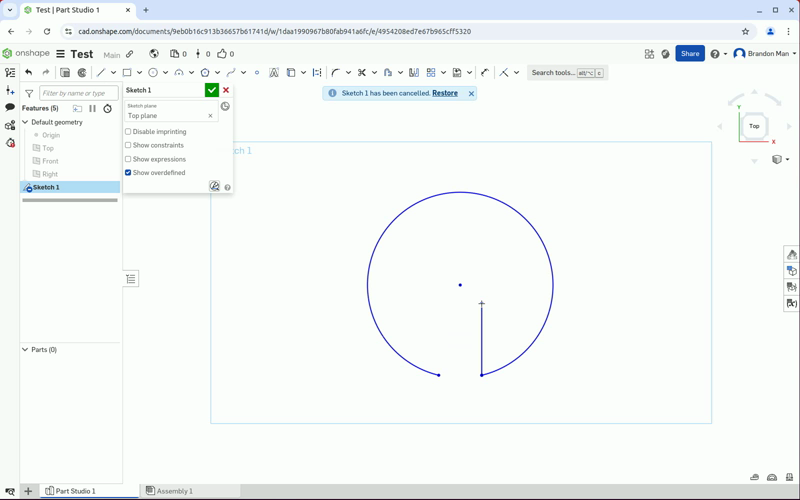
mouse_move(481, 303)
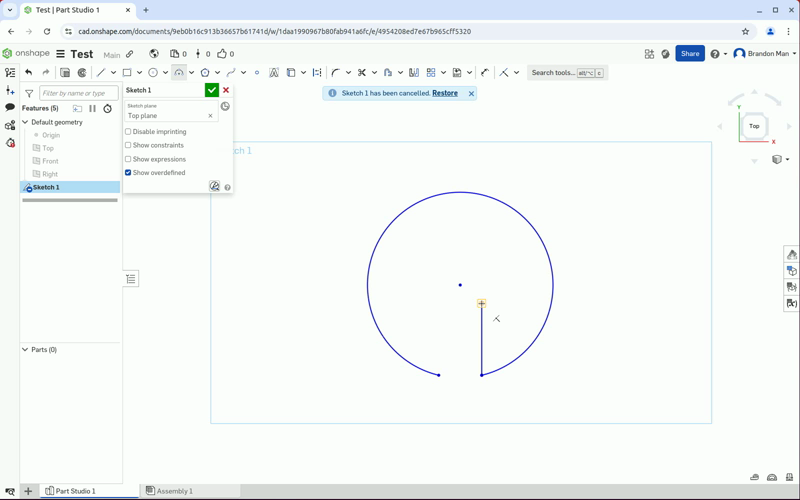
click(481, 303)
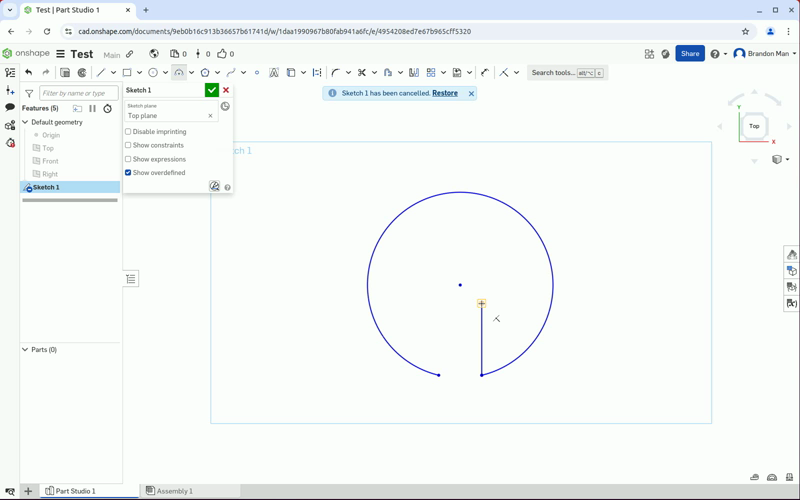
key_down(shift)
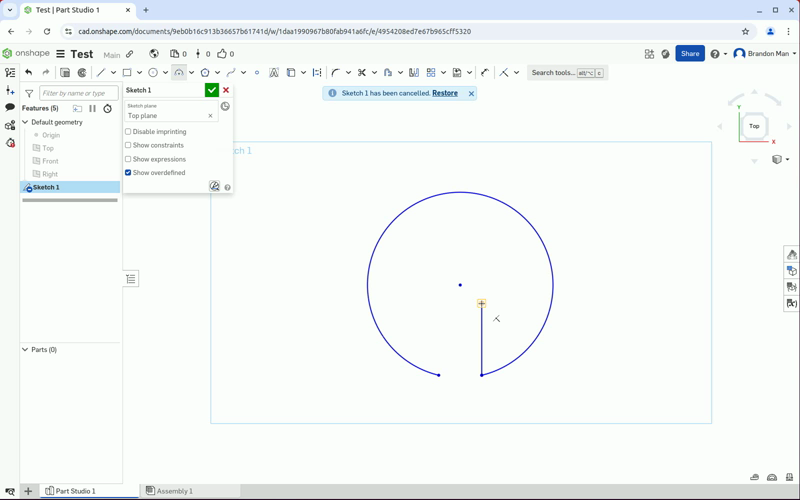
mouse_move(438, 303)
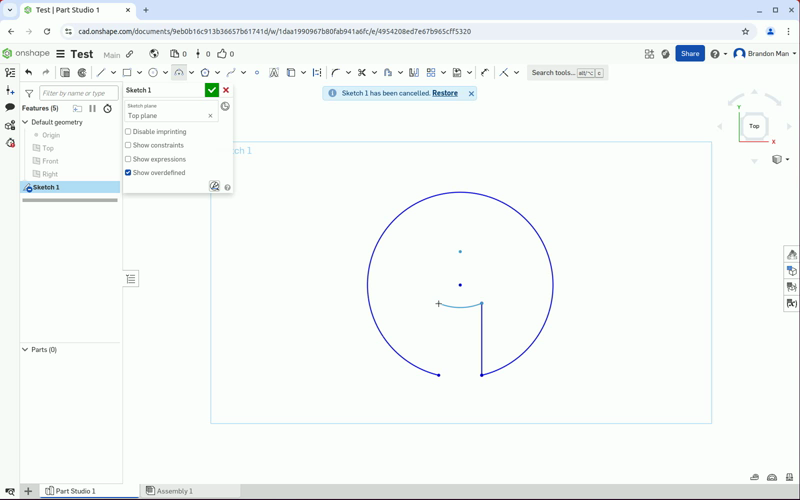
click(438, 303)
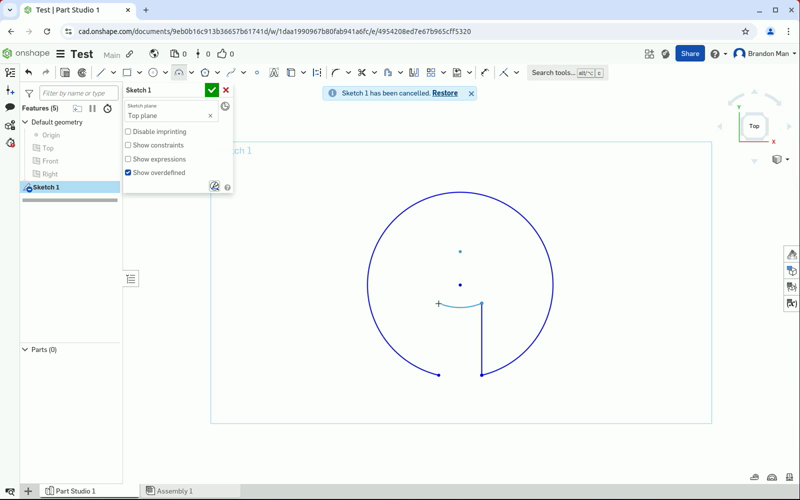
mouse_move(460, 254)
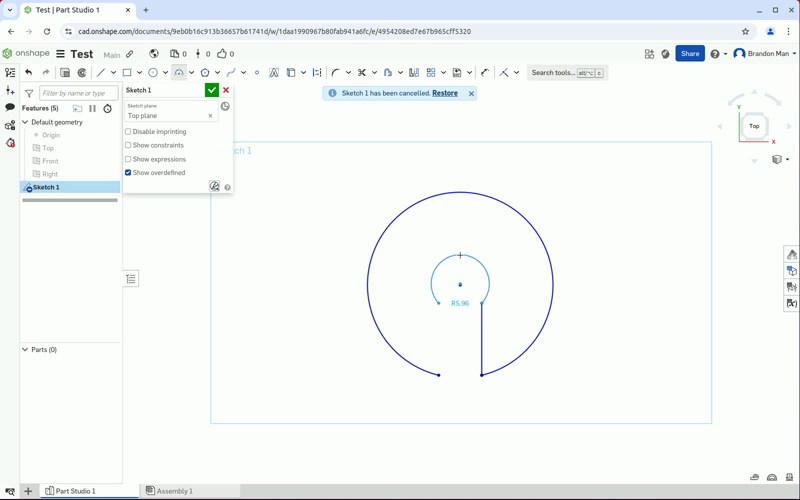
click(460, 254)
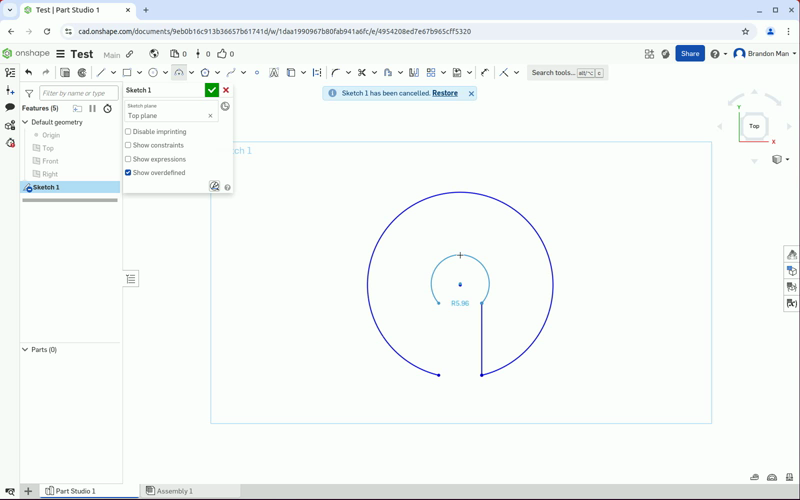
key_up(shift)
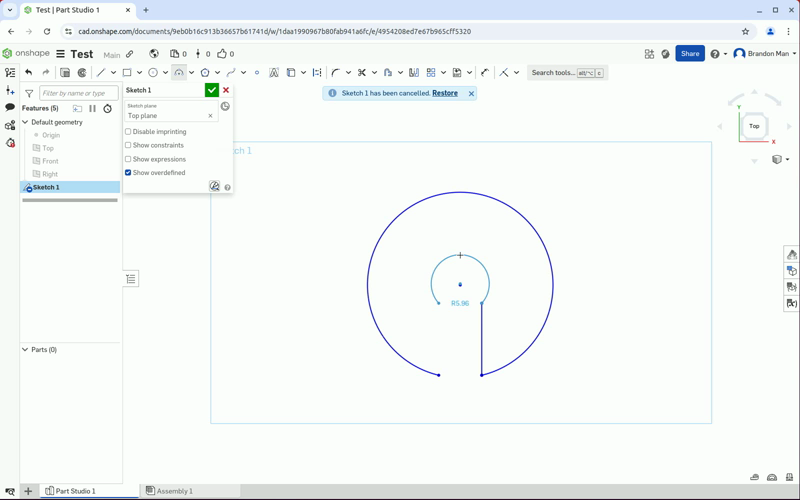
key(esc)
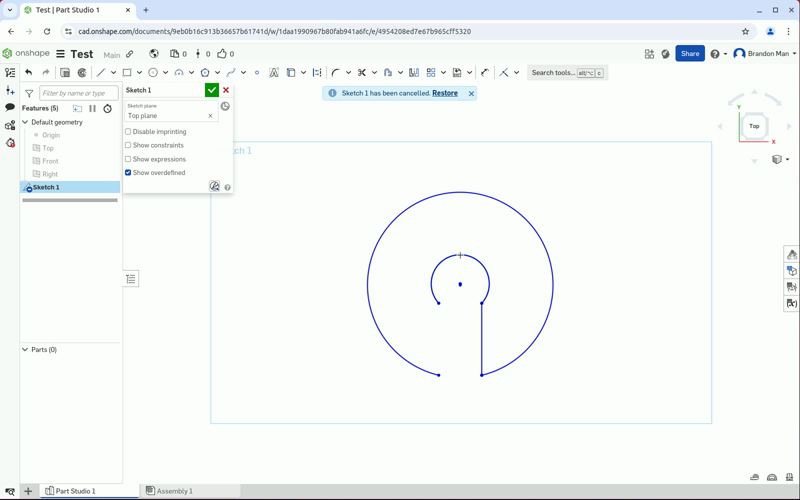
key(l)
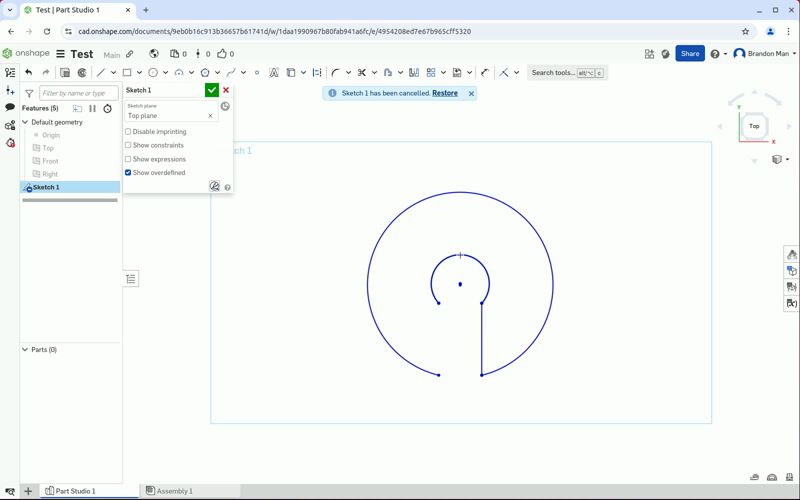
mouse_move(438, 303)
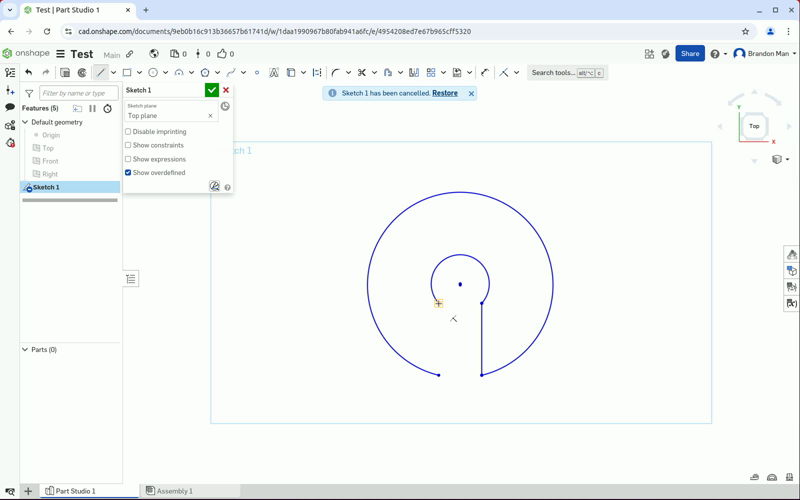
click(438, 303)
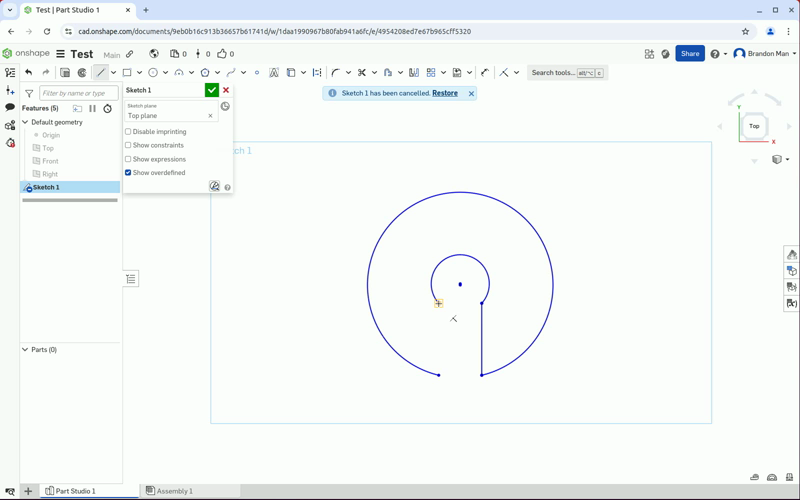
key_down(shift)
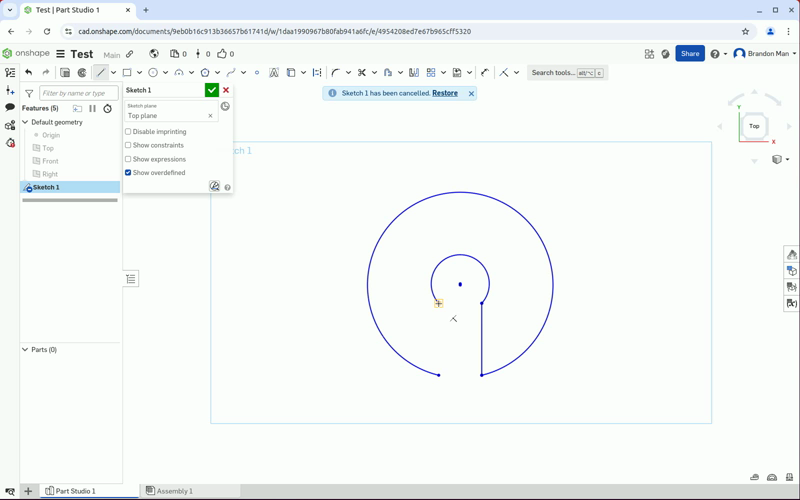
mouse_move(438, 375)
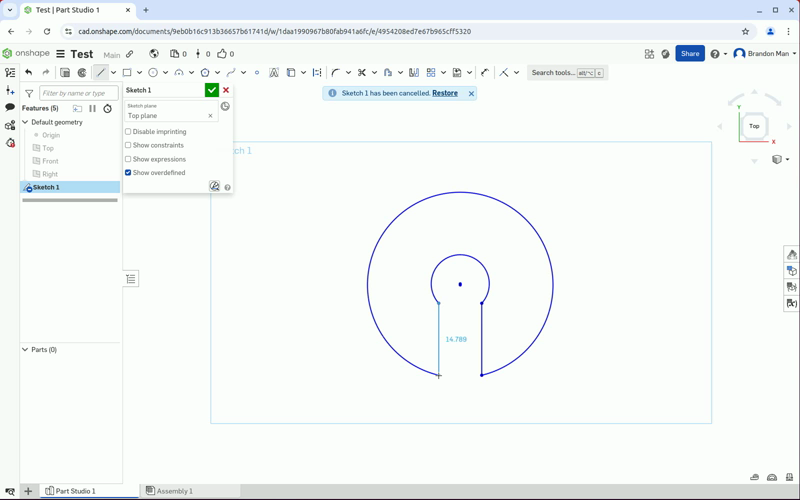
key_up(shift)
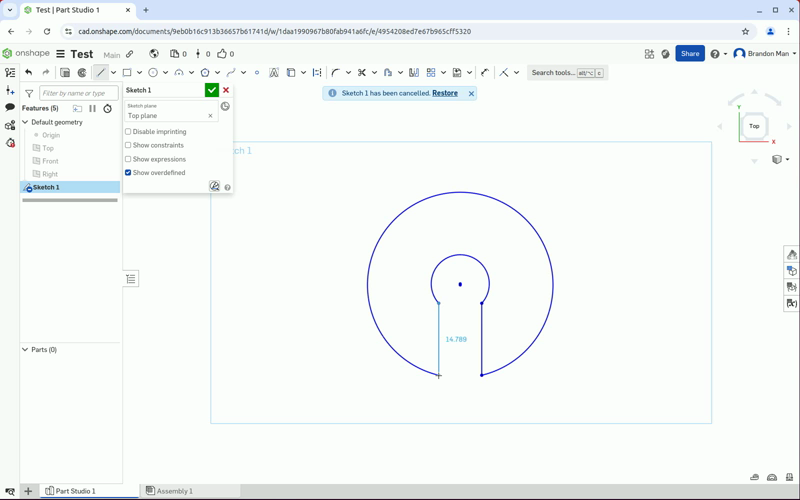
click(438, 375)
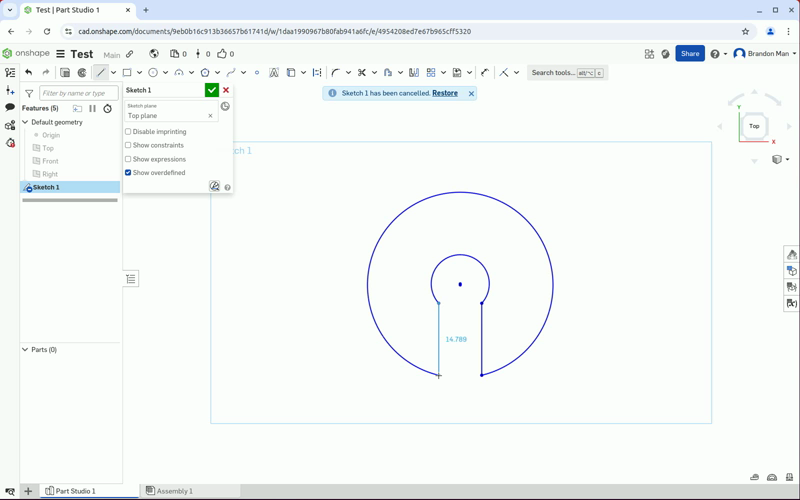
key(esc)
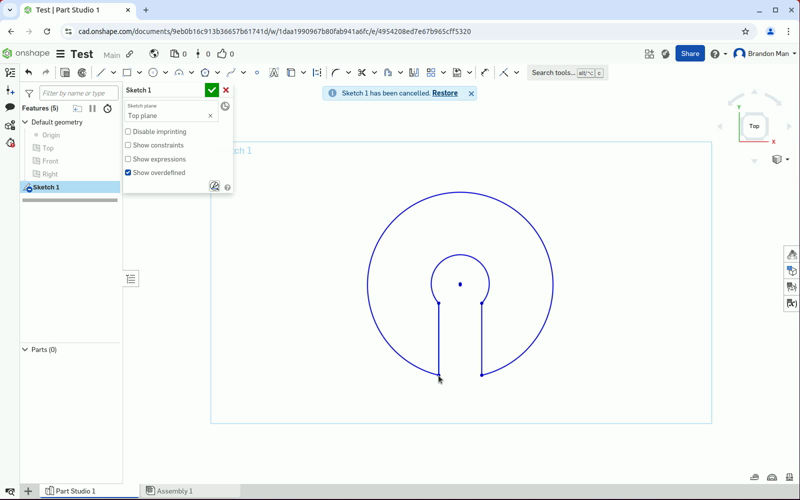
mouse_move(438, 219)
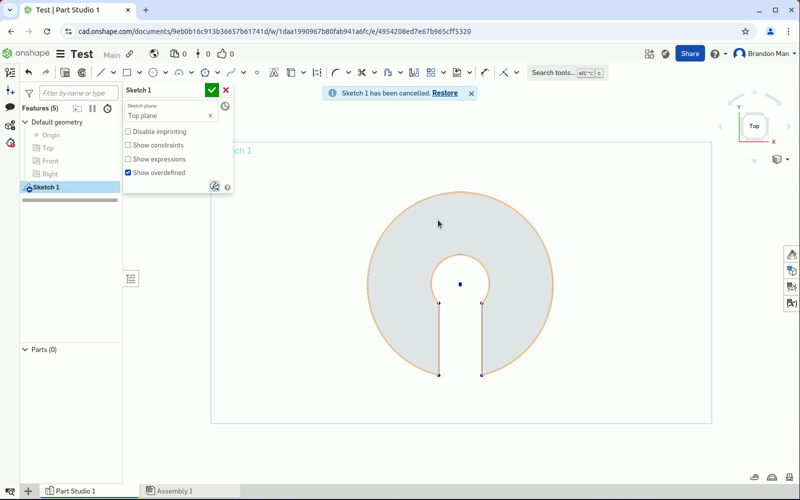
click(438, 219)
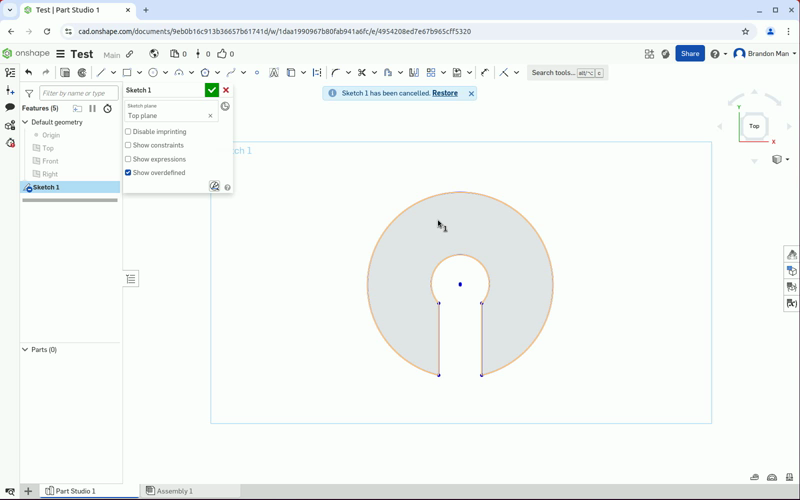
mouse_move(73, 352)
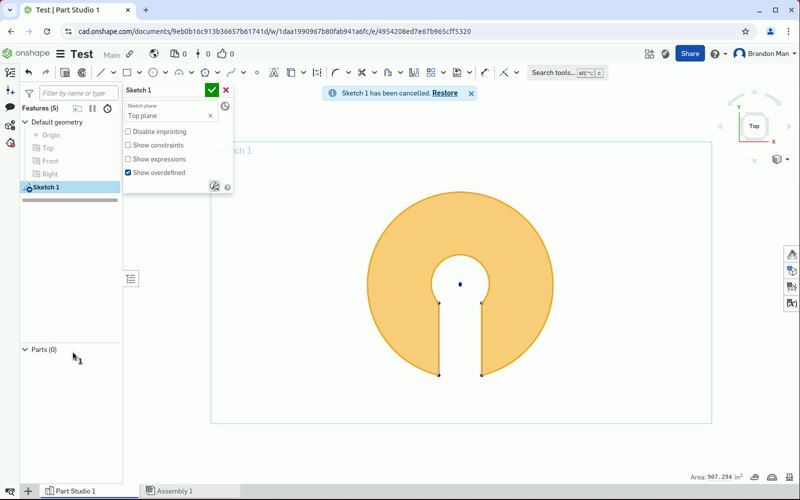
key(shift+y)
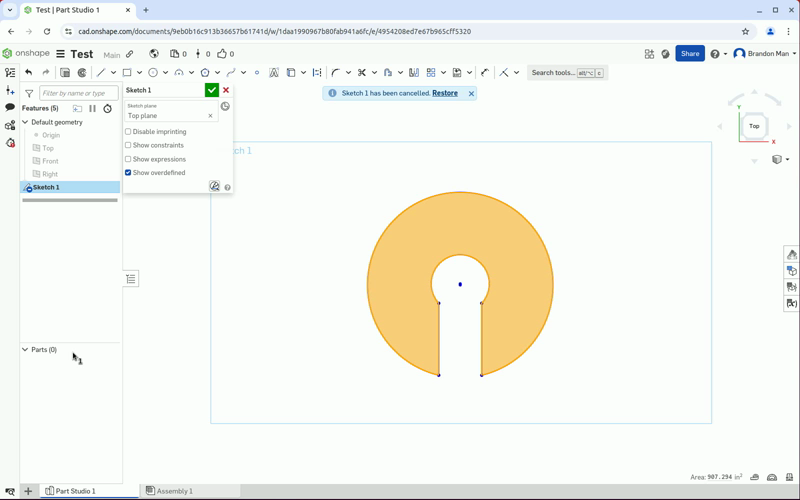
key(shift+e)
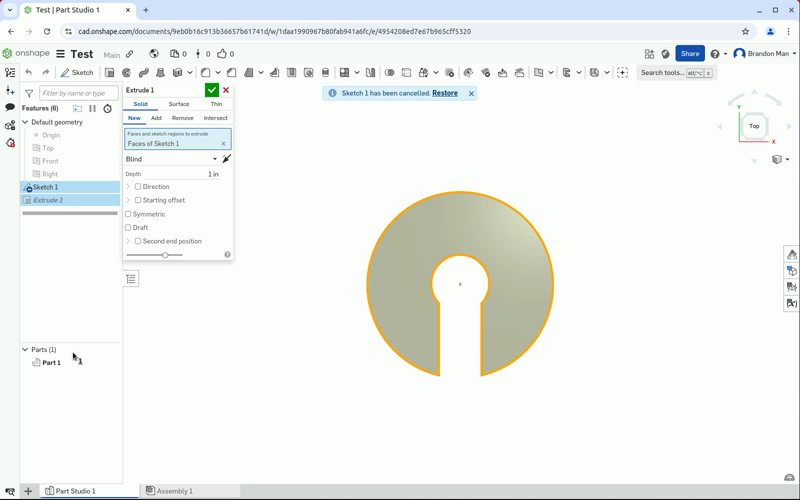
mouse_move(143, 106)
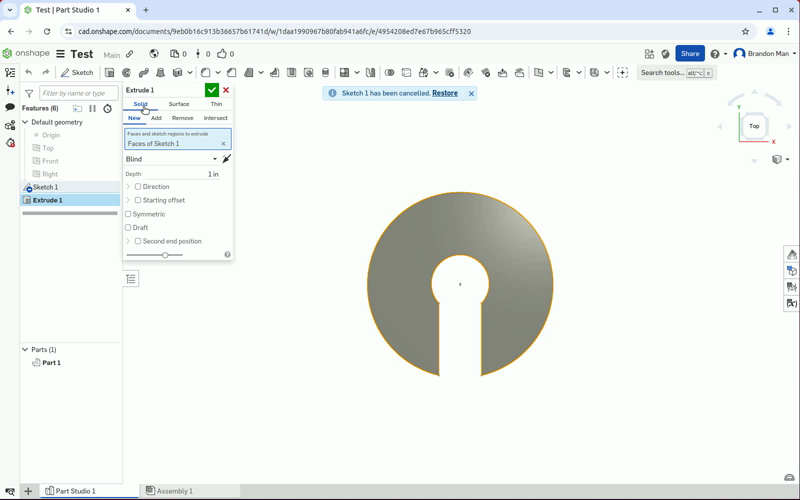
click(143, 106)
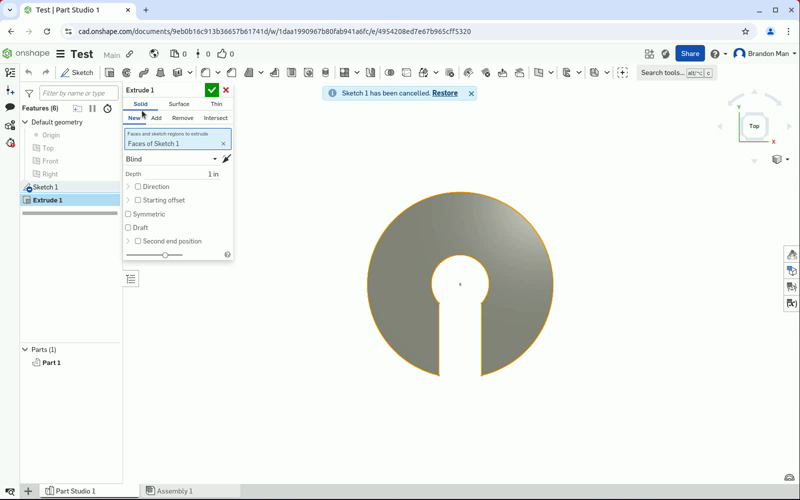
mouse_move(137, 120)
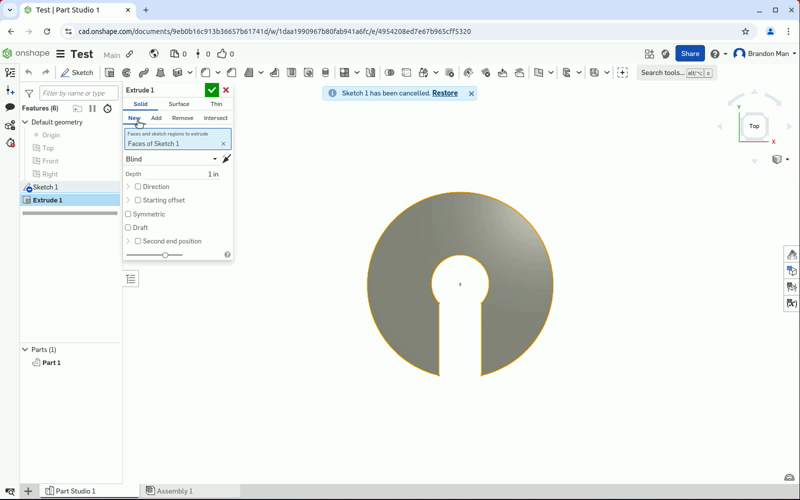
click(137, 120)
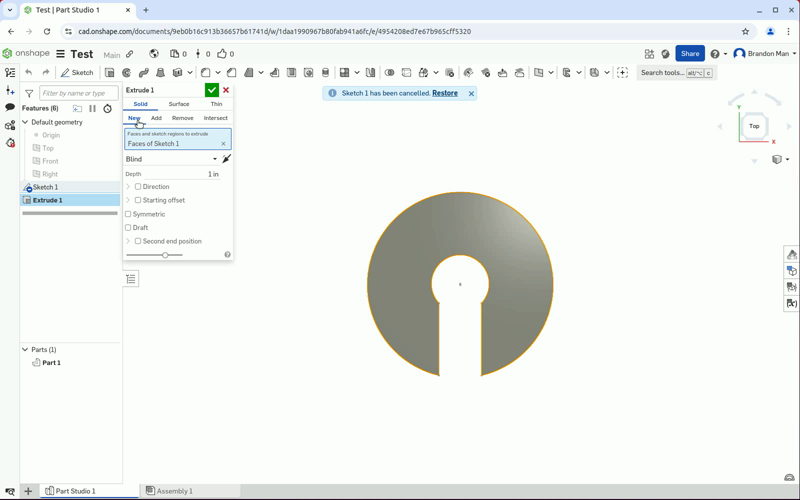
key(tab, 4)
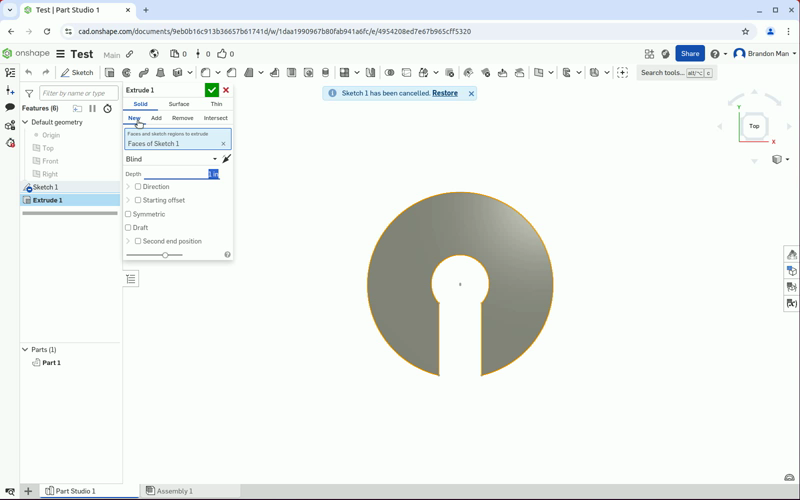
text(11.073)
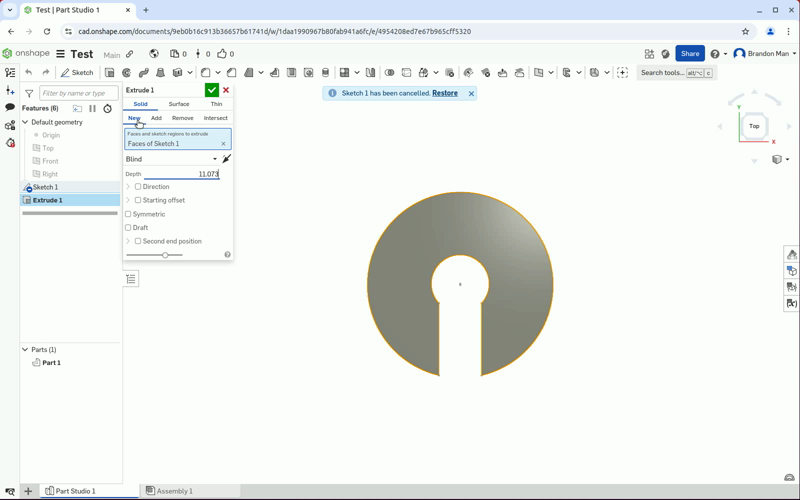
key(enter)
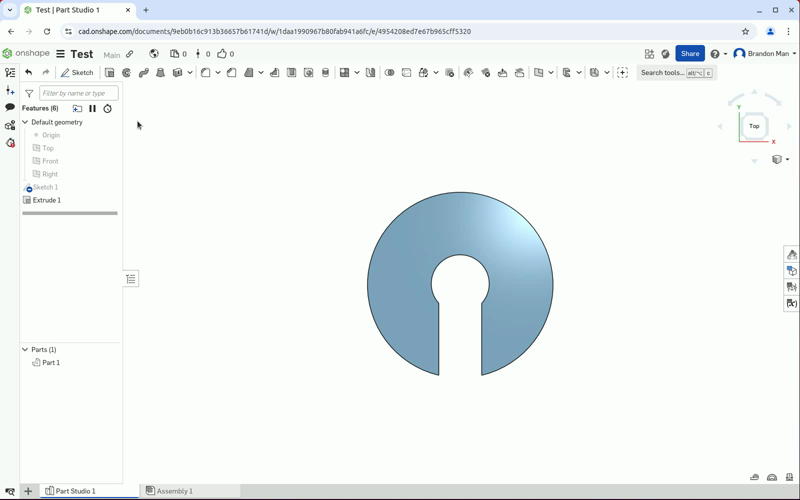
key(shift+h)
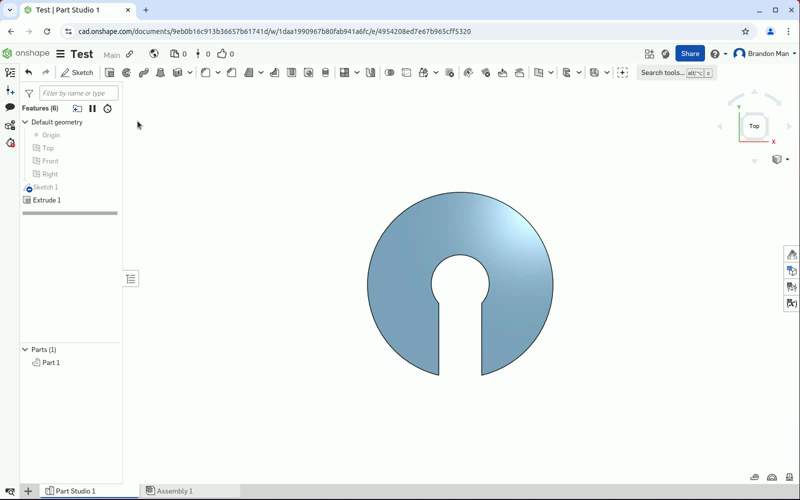
key(shift+h)
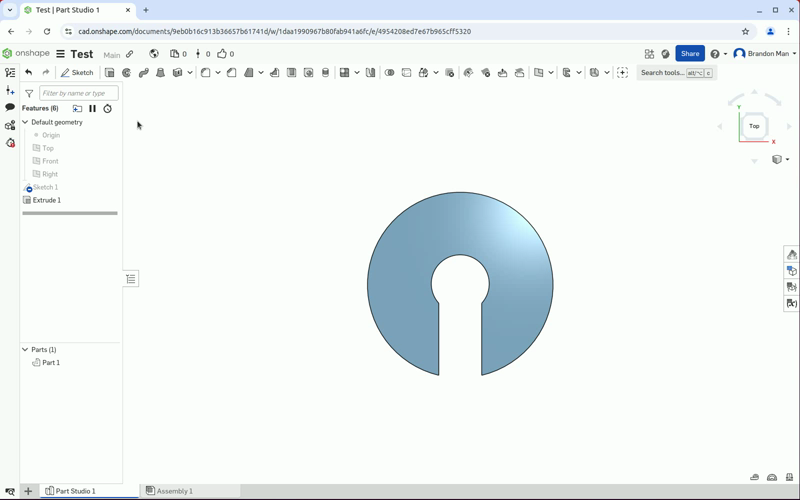
mouse_move(73, 189)
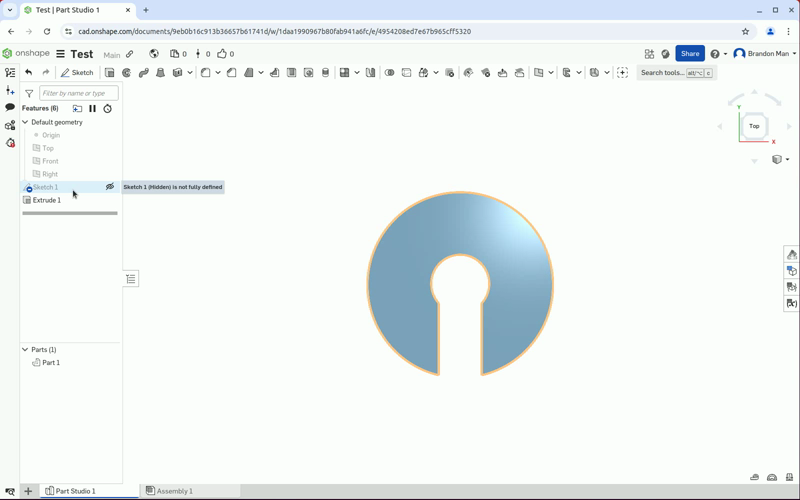
click(73, 189)
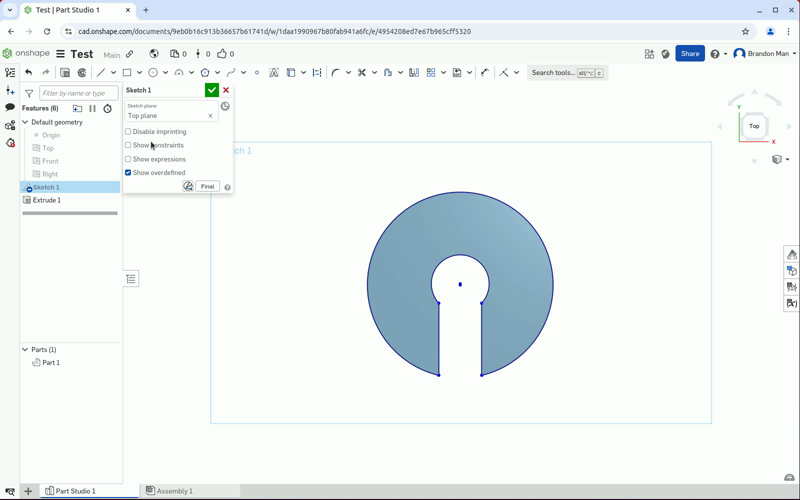
mouse_move(229, 92)
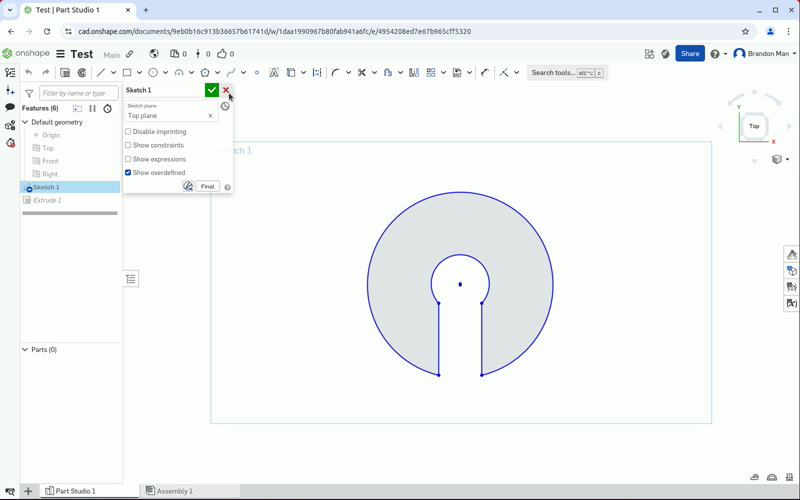
click(229, 92)
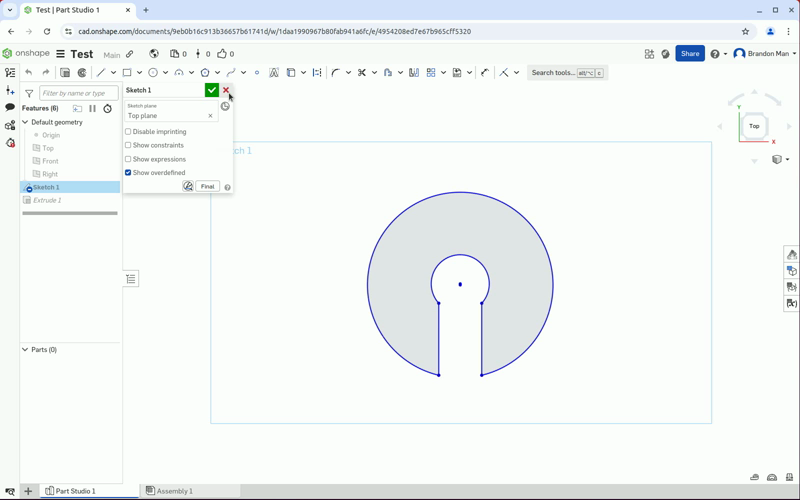
key(shift+s)
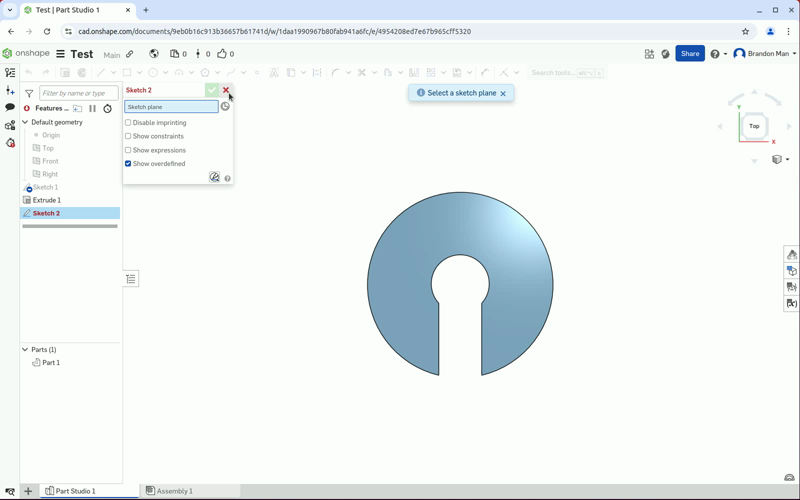
mouse_move(73, 150)
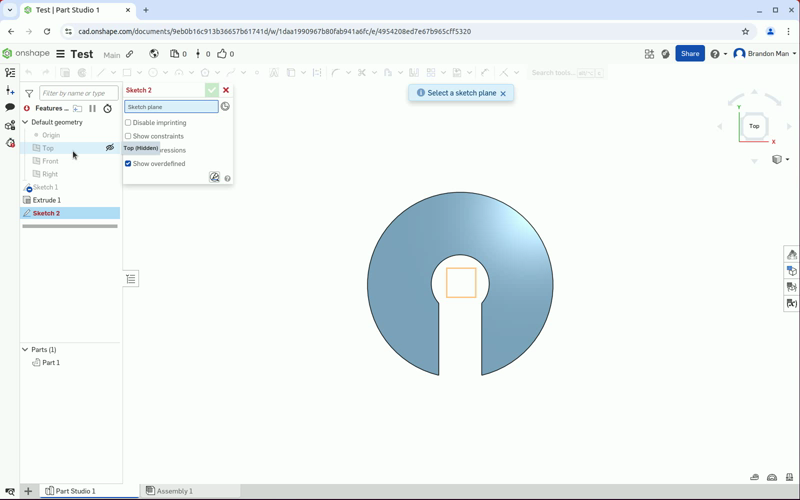
click(73, 150)
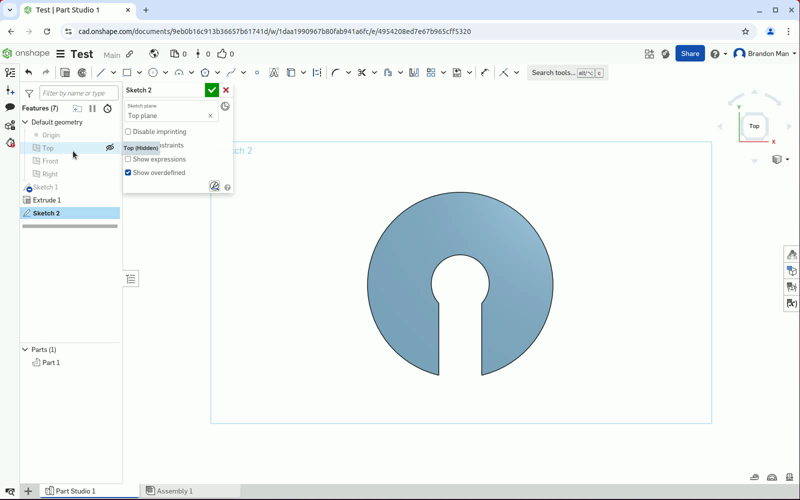
mouse_move(73, 352)
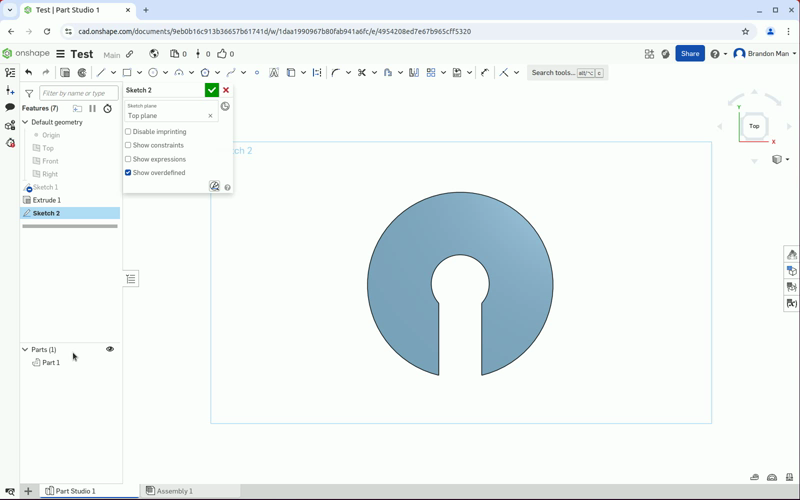
key(y)
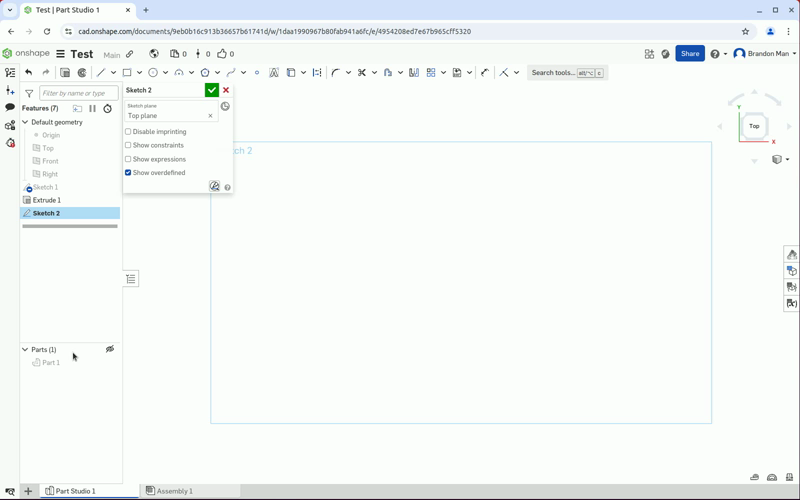
key(a)
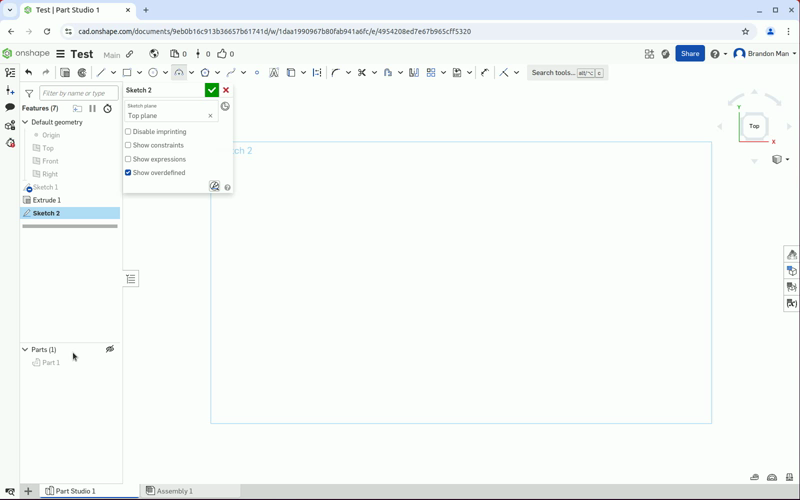
key_down(shift)
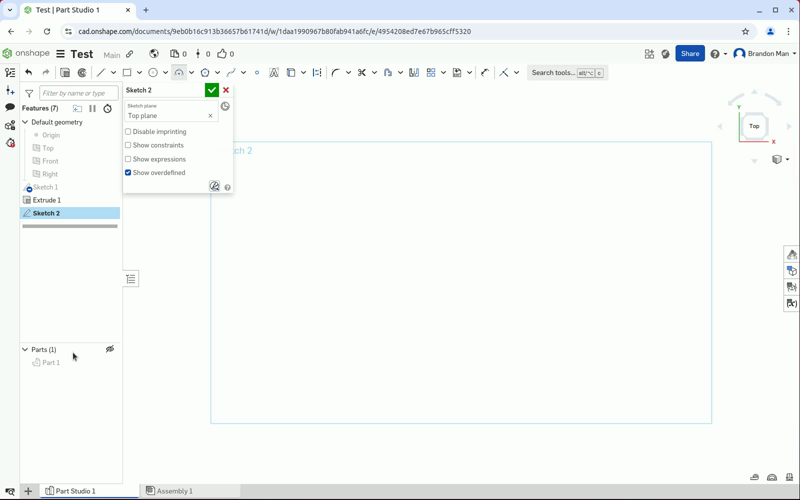
mouse_move(438, 393)
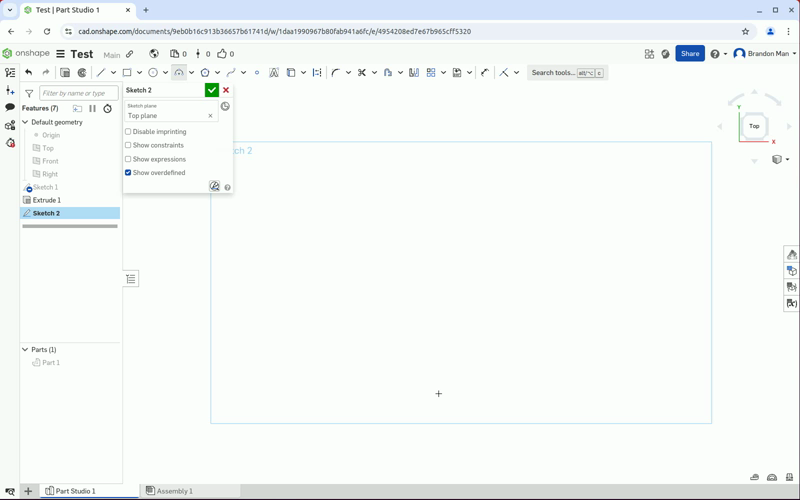
click(438, 393)
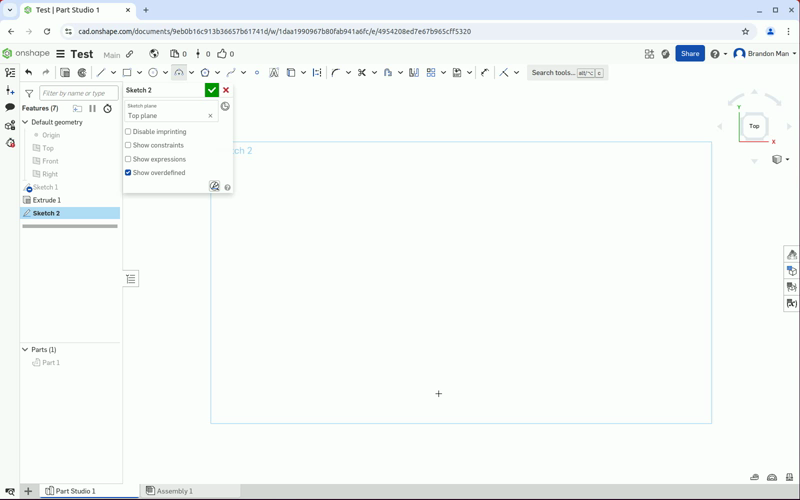
key_up(shift)
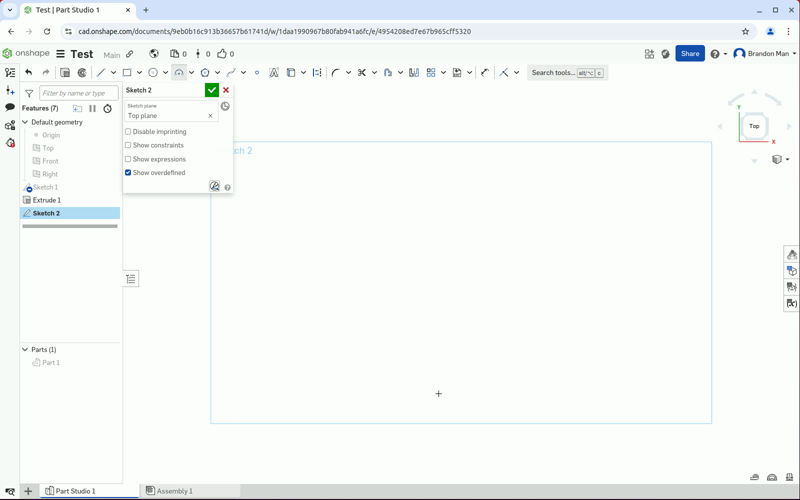
key_down(shift)
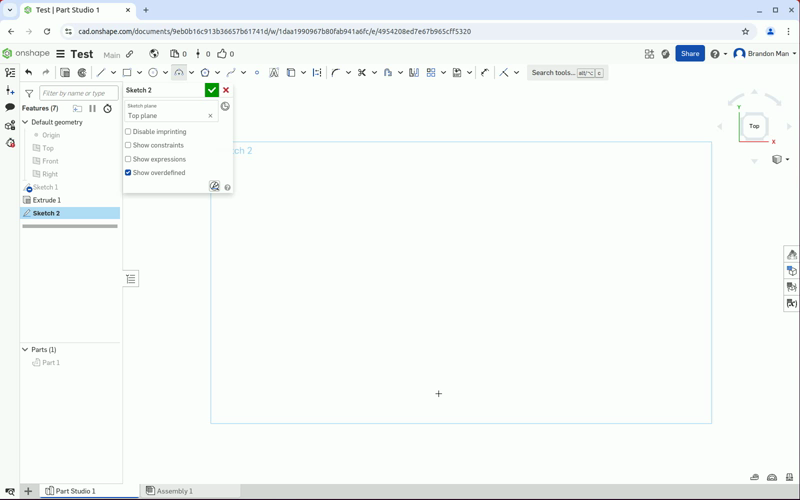
mouse_move(483, 393)
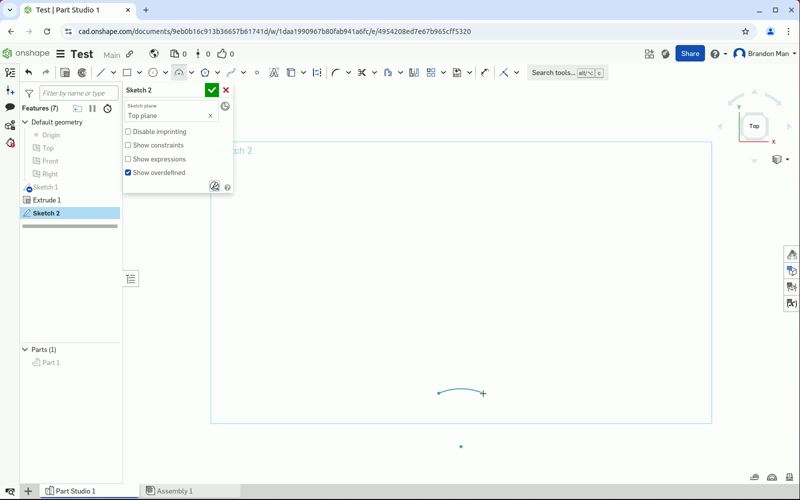
click(483, 393)
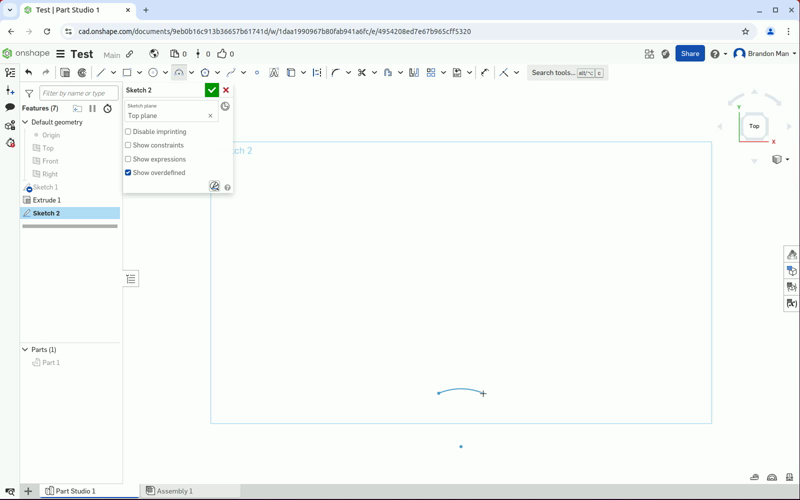
mouse_move(460, 168)
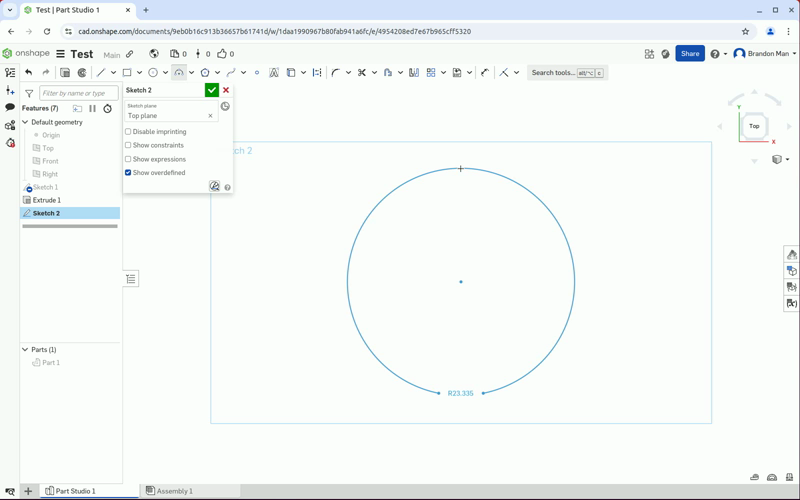
click(460, 168)
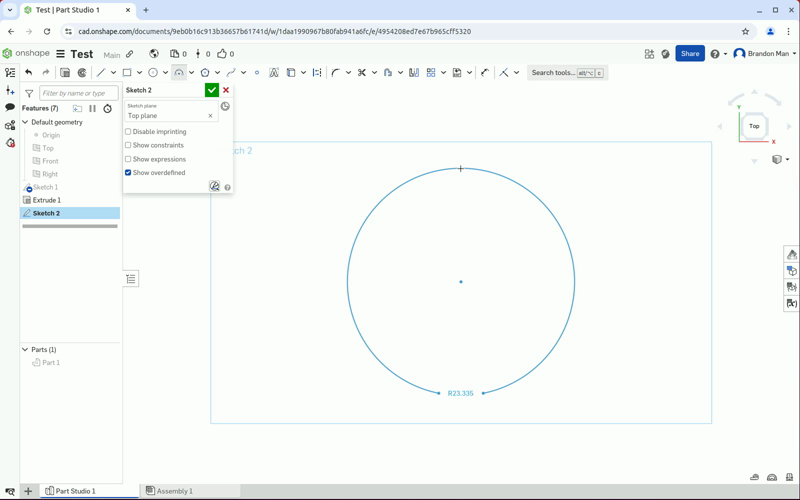
key_up(shift)
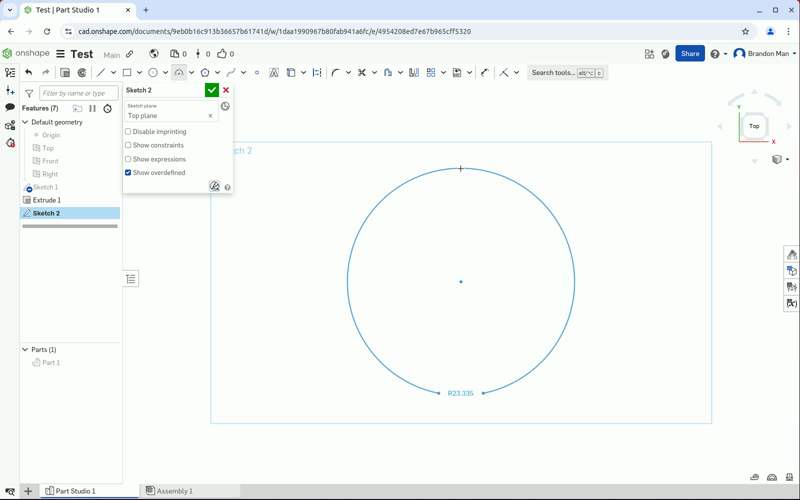
key(esc)
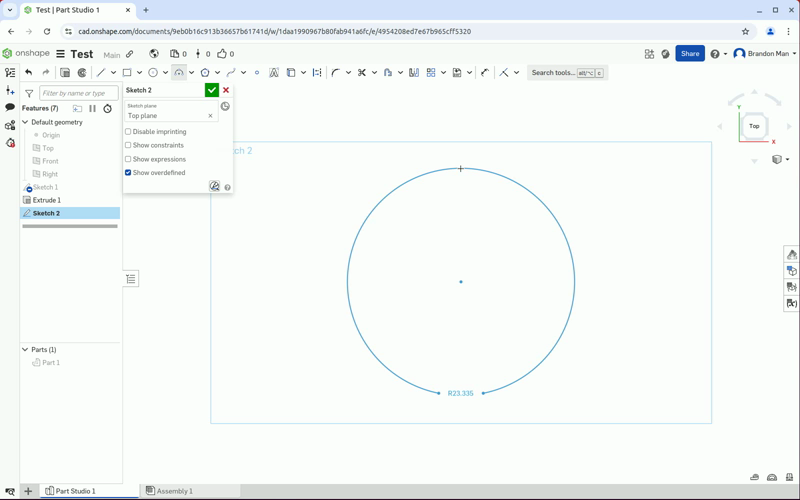
key(l)
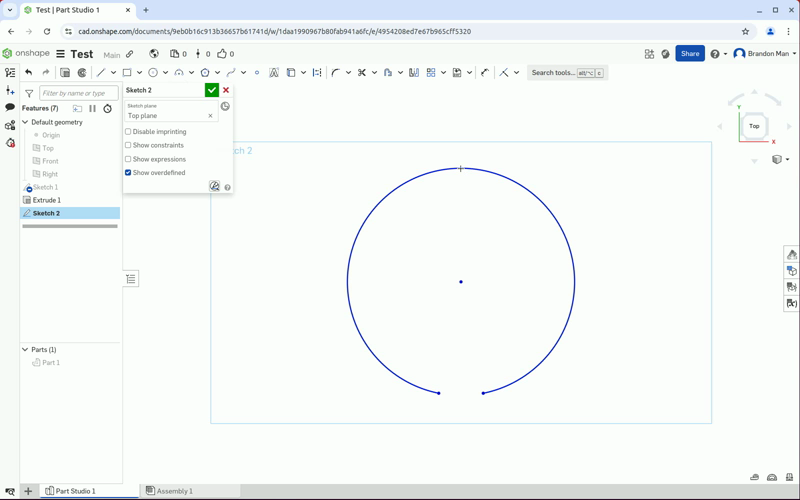
mouse_move(483, 393)
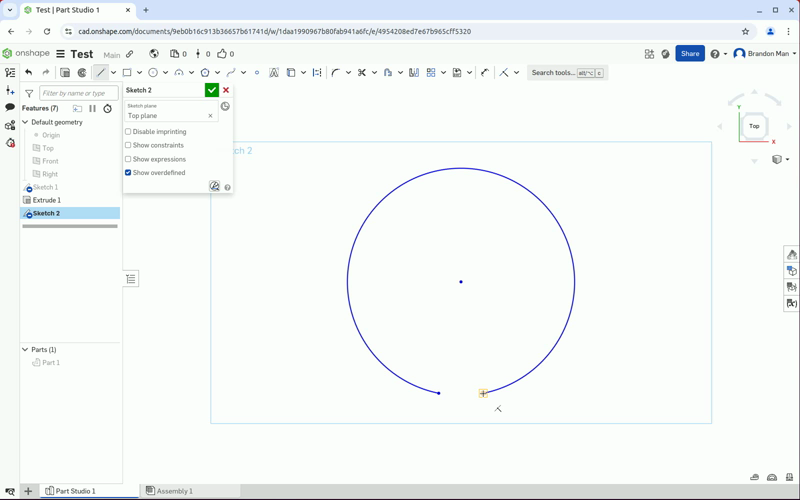
click(483, 393)
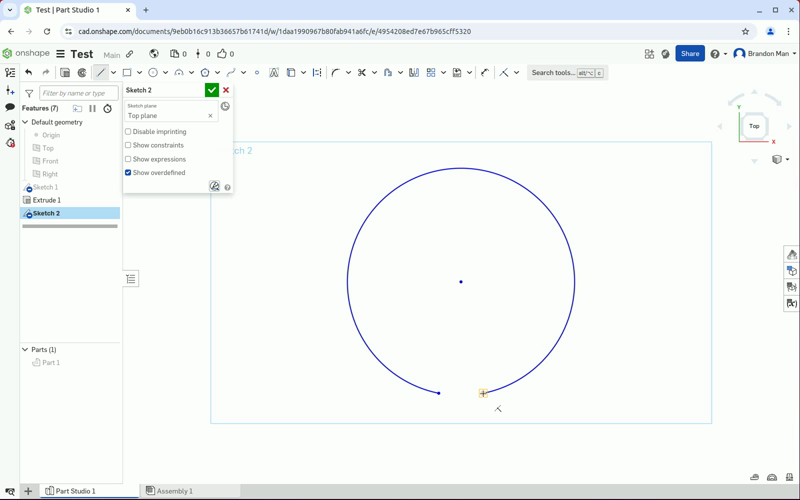
key_down(shift)
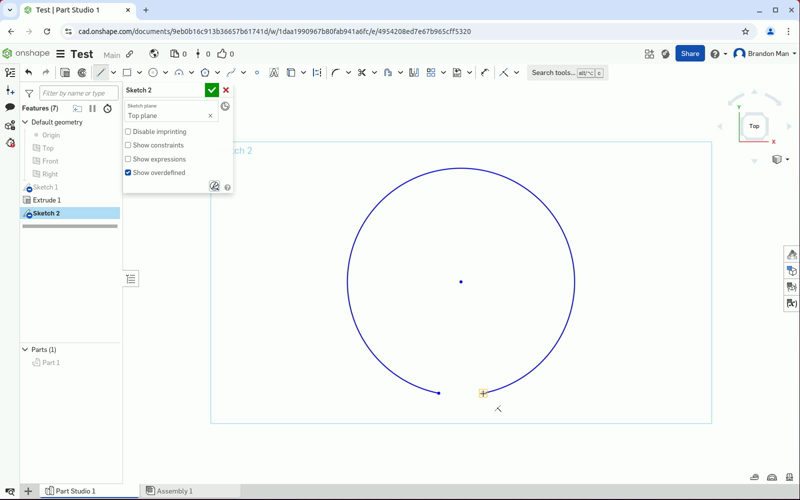
mouse_move(513, 393)
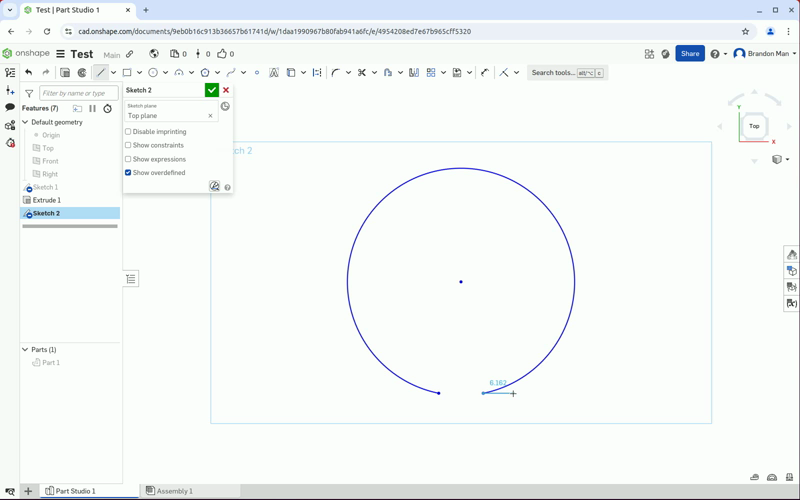
mouse_move(483, 374)
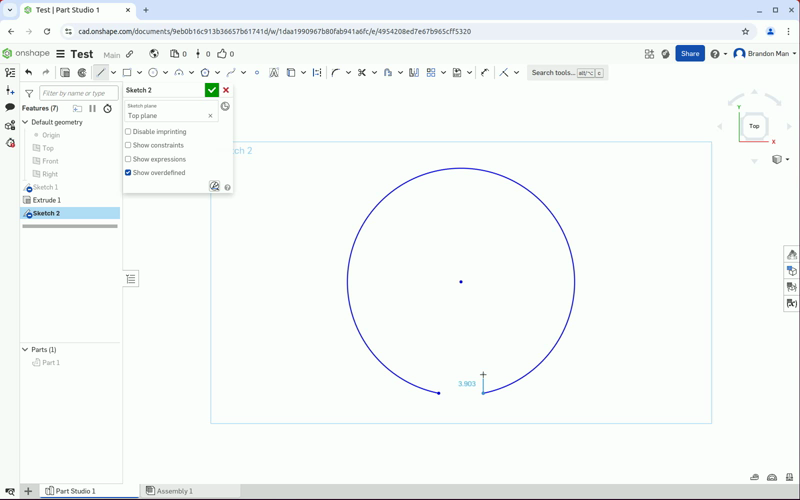
click(483, 374)
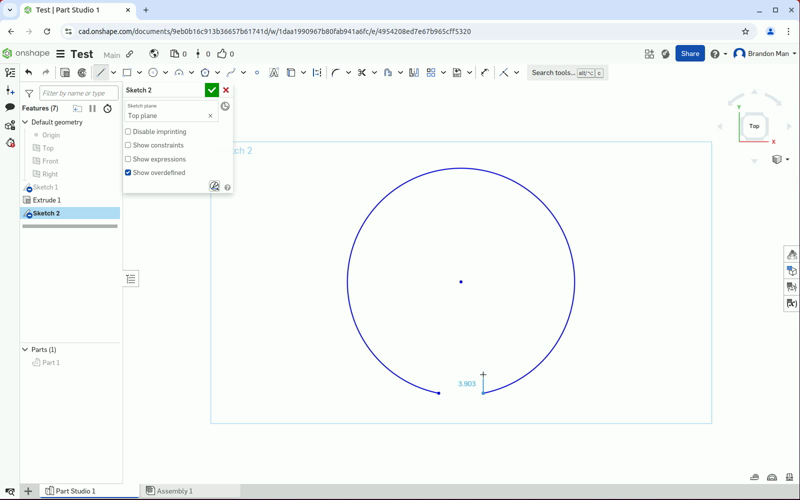
key_up(shift)
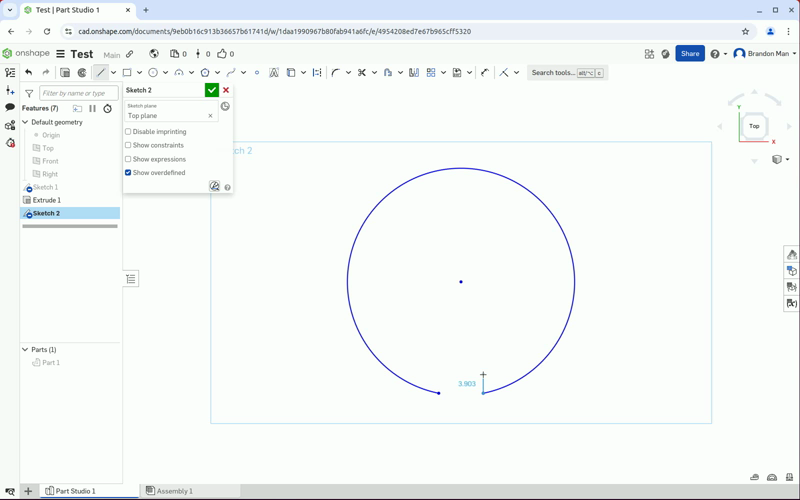
key(esc)
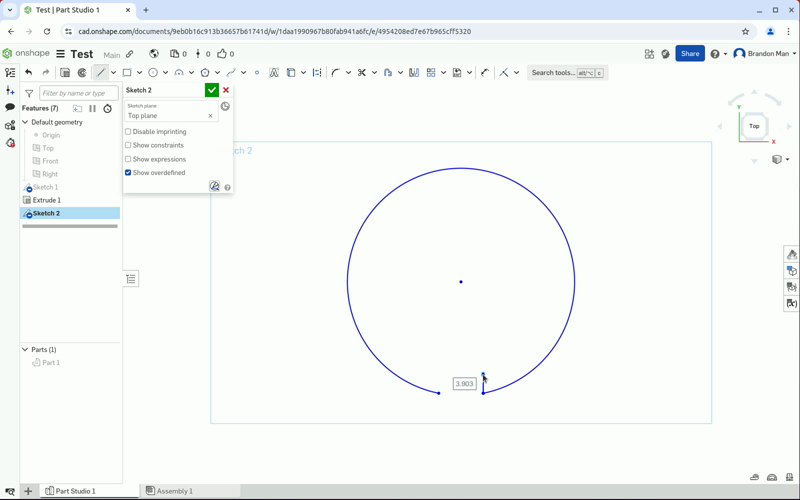
key(a)
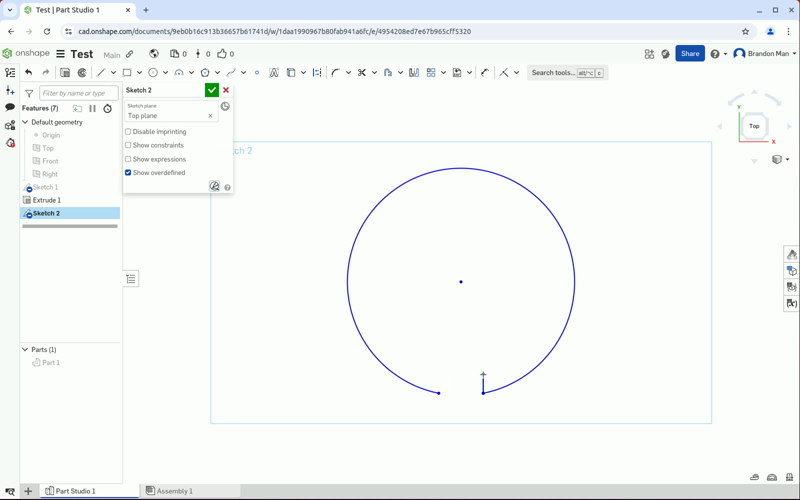
mouse_move(483, 374)
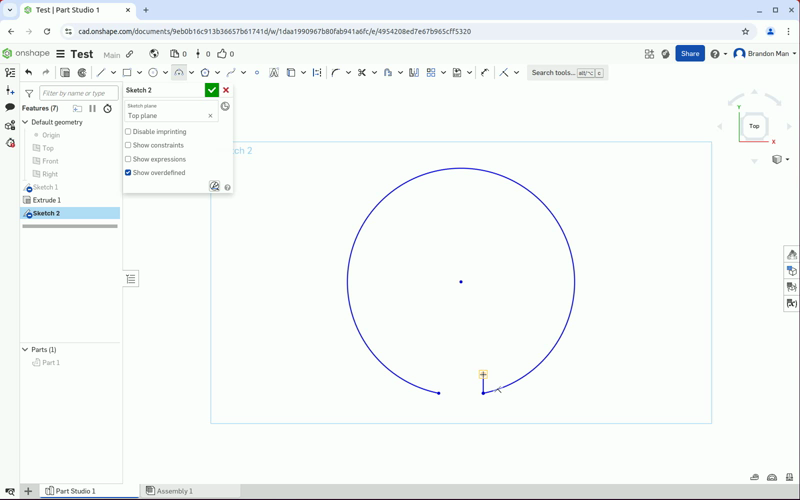
click(483, 374)
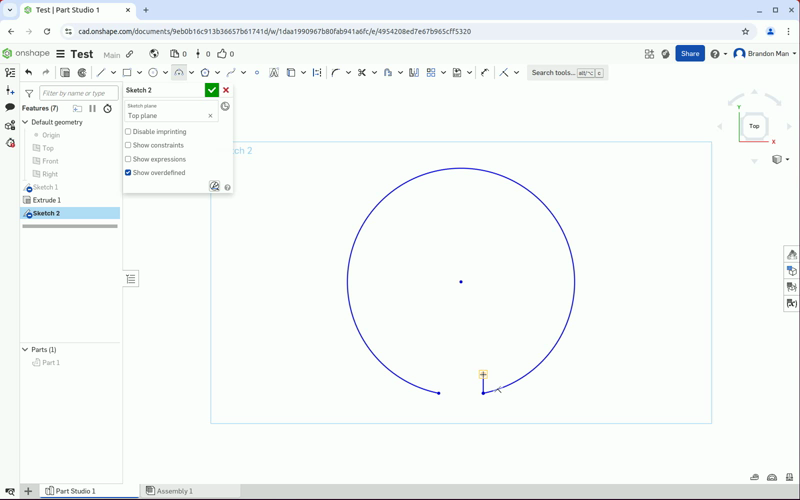
key_down(shift)
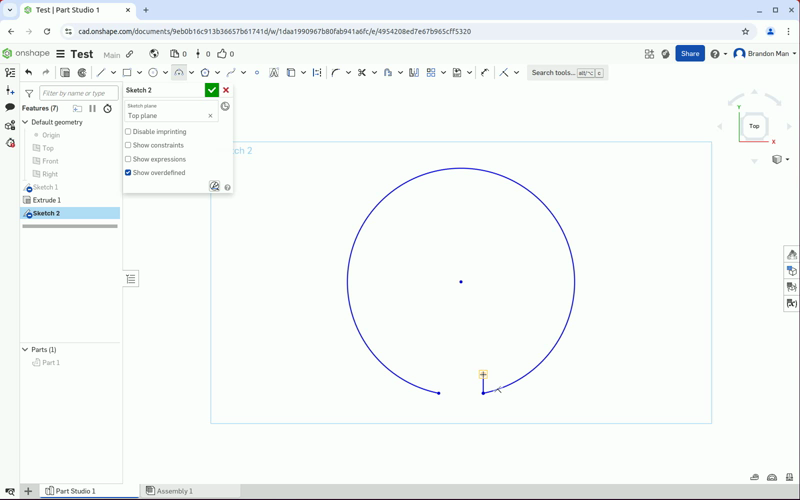
mouse_move(438, 374)
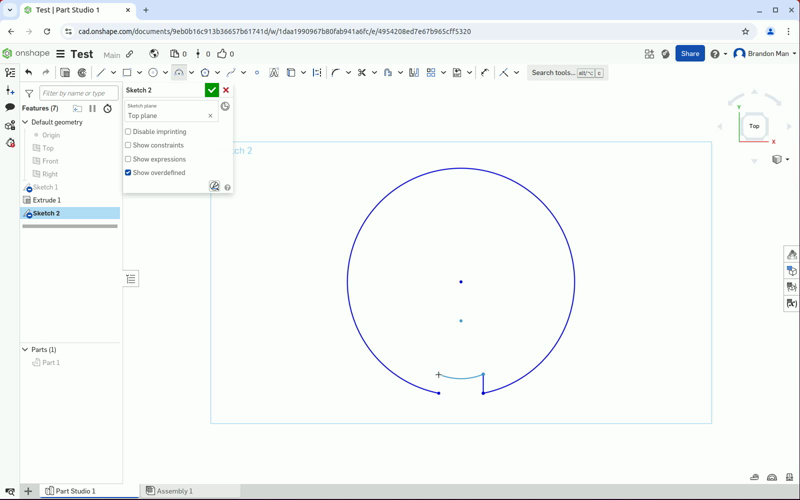
click(438, 374)
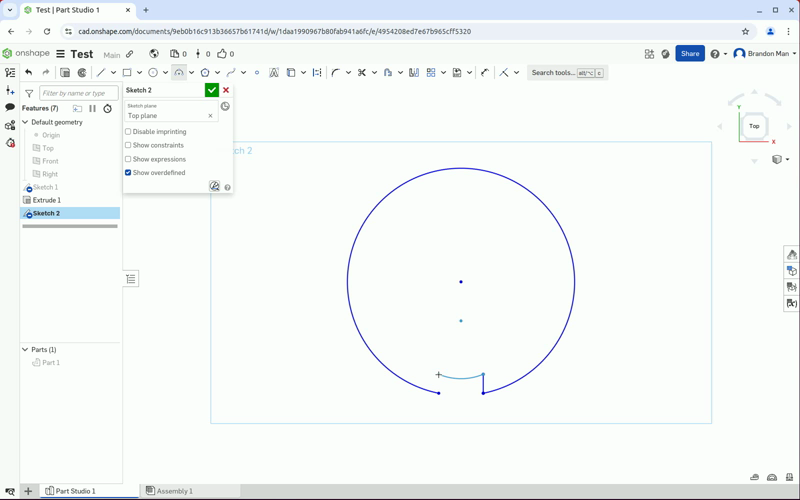
mouse_move(460, 185)
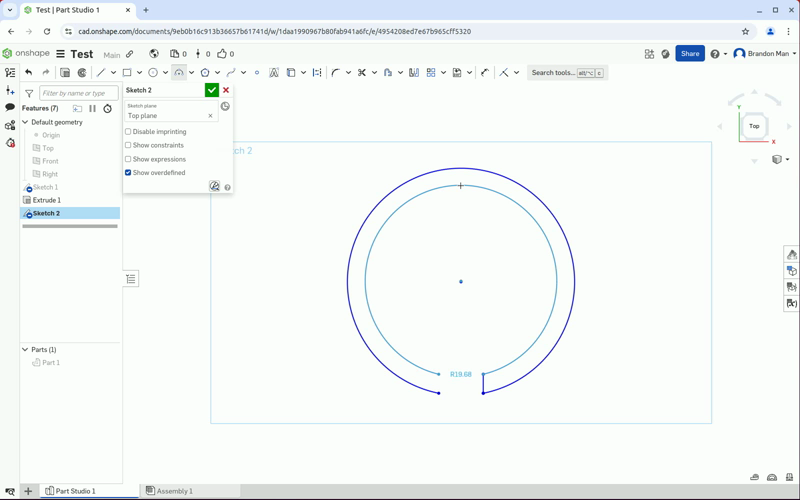
click(460, 185)
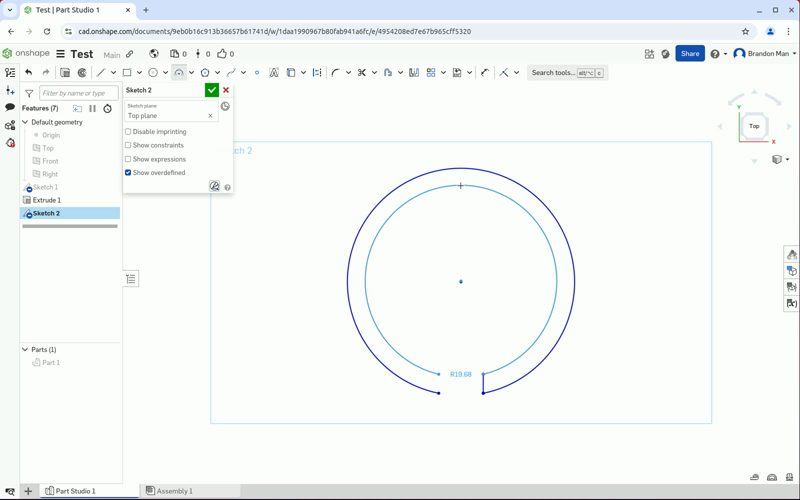
key_up(shift)
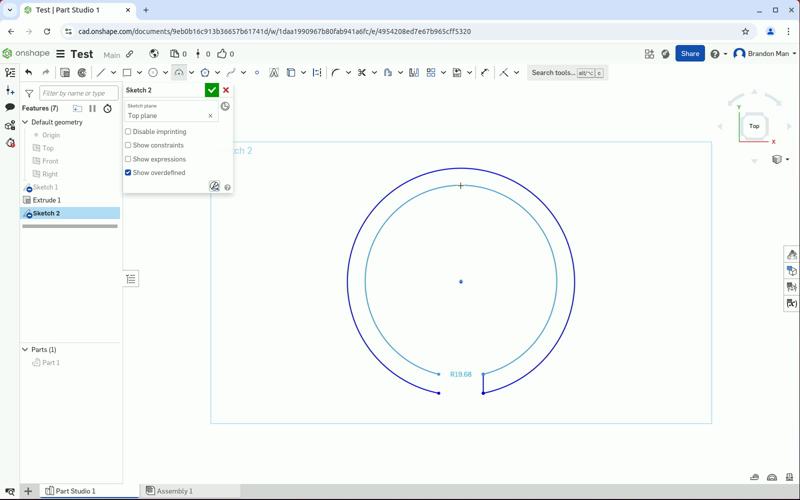
key(esc)
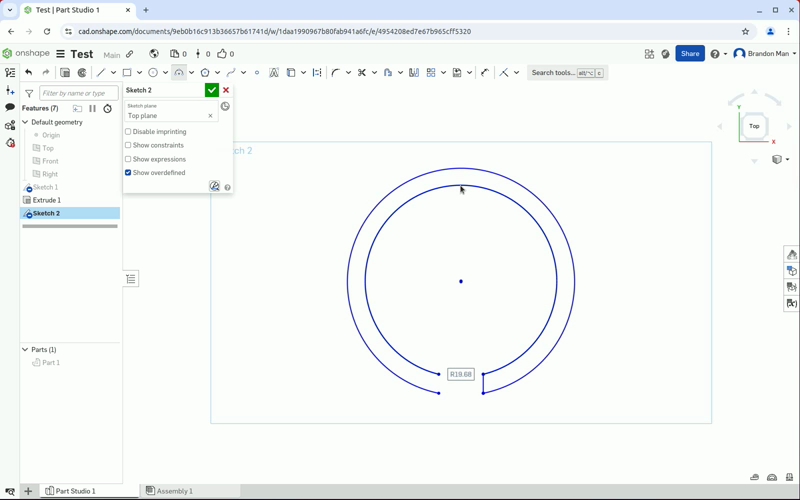
key(l)
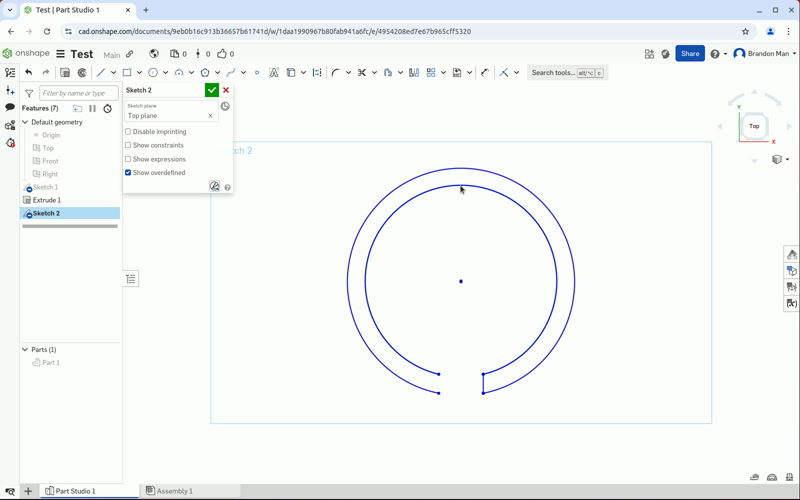
mouse_move(438, 374)
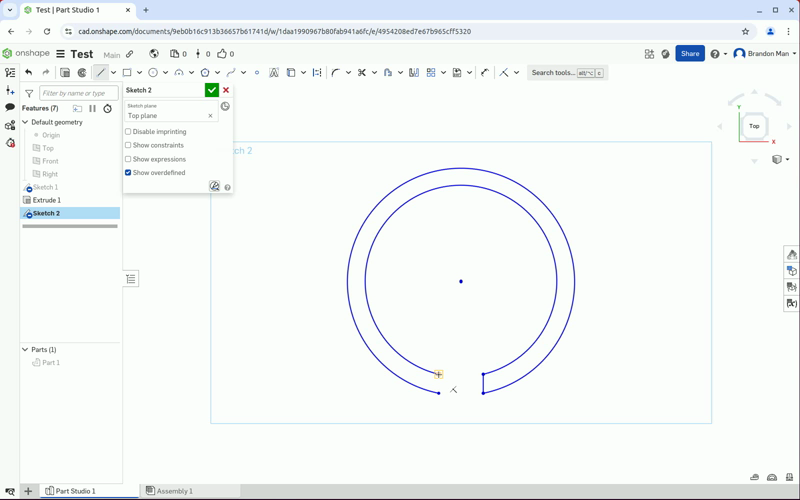
click(438, 374)
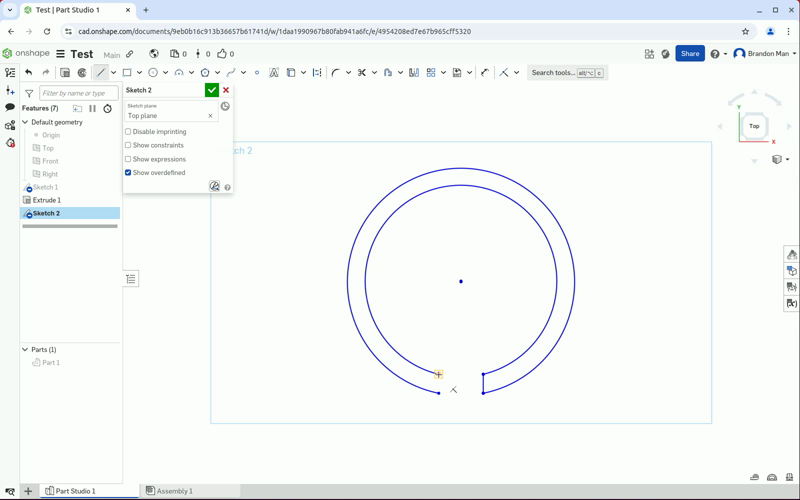
mouse_move(468, 374)
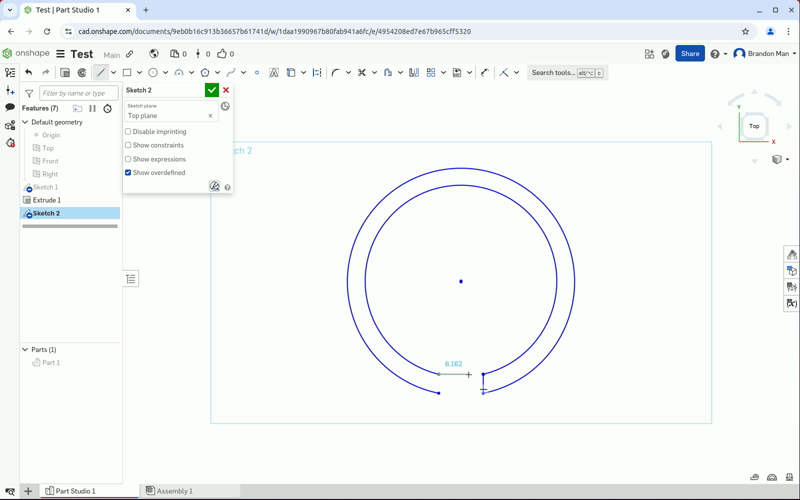
key_down(shift)
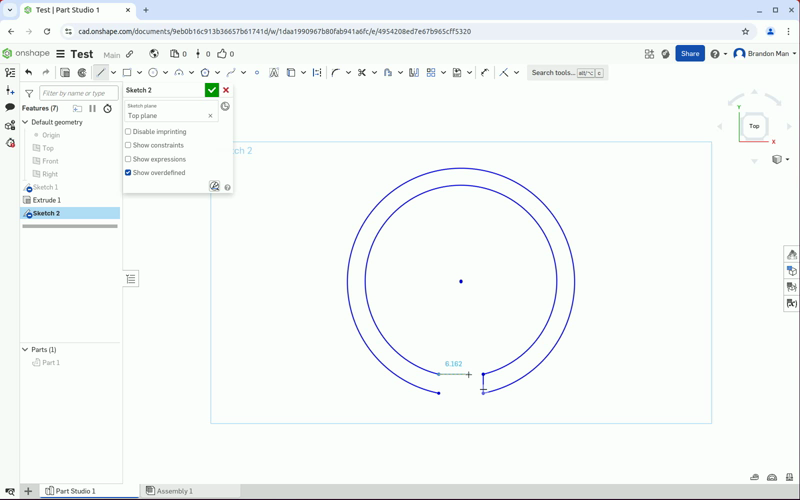
mouse_move(438, 393)
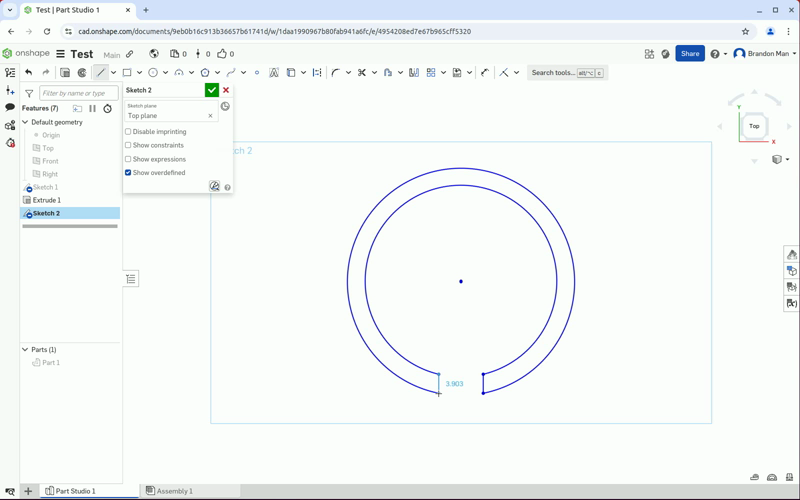
key_up(shift)
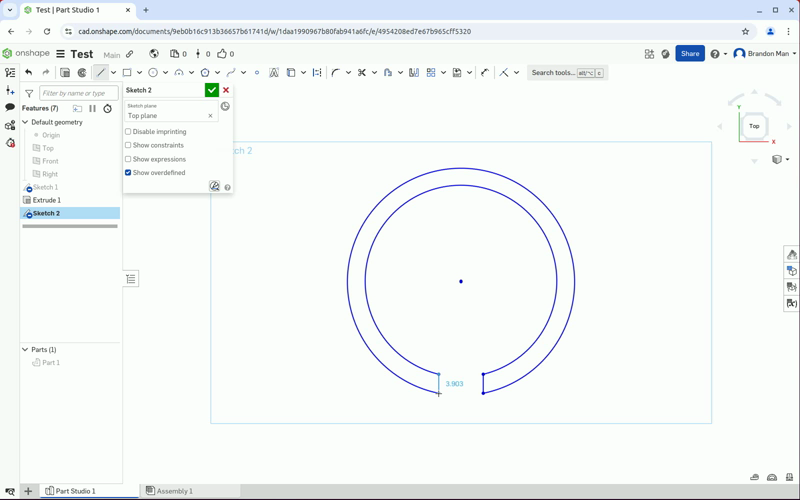
click(438, 393)
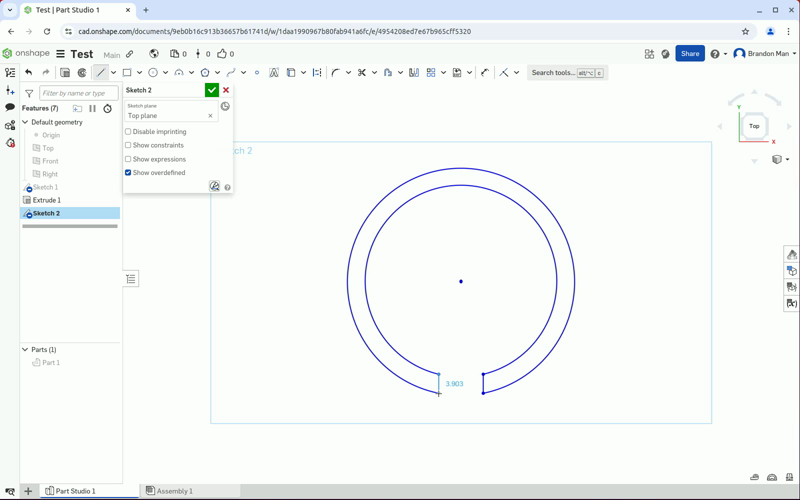
key(esc)
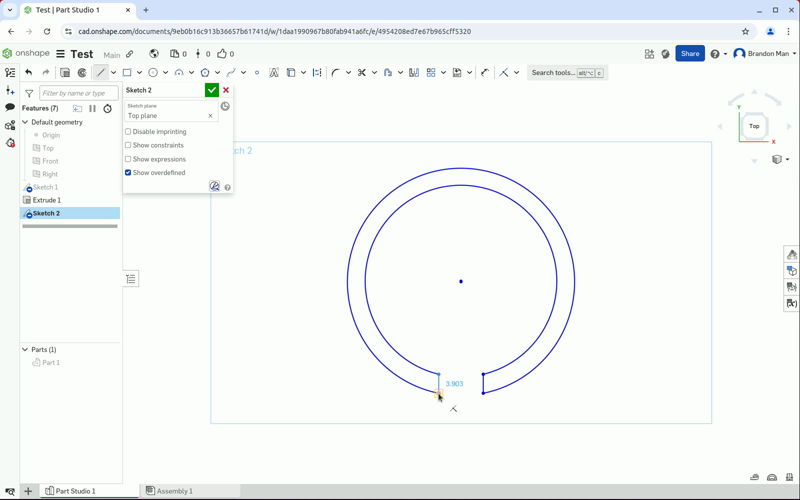
mouse_move(379, 346)
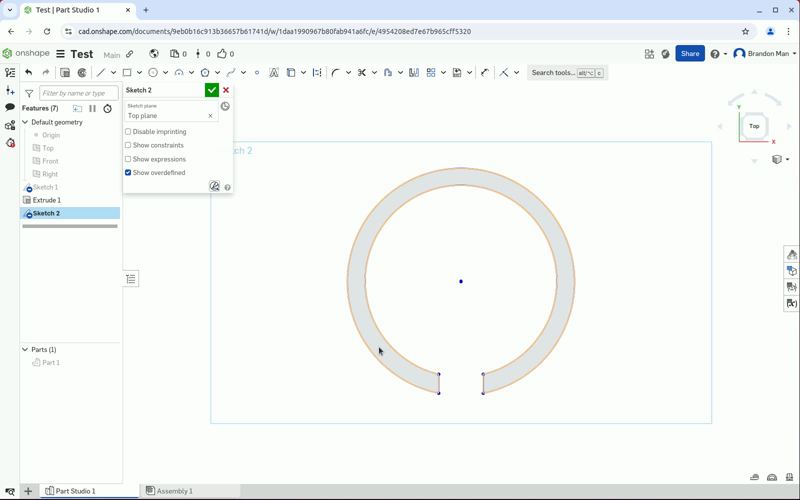
click(379, 346)
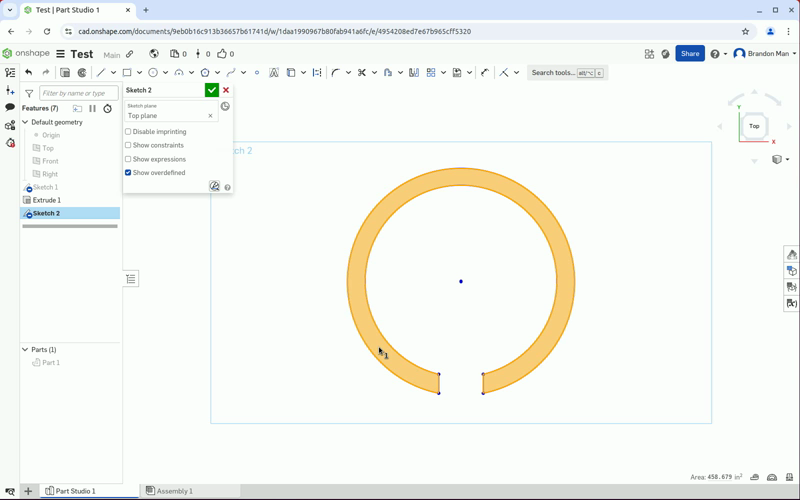
mouse_move(73, 352)
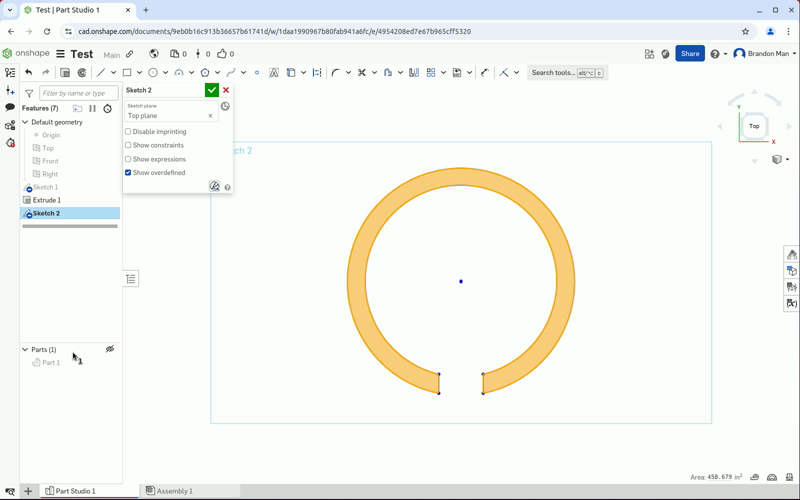
key(shift+y)
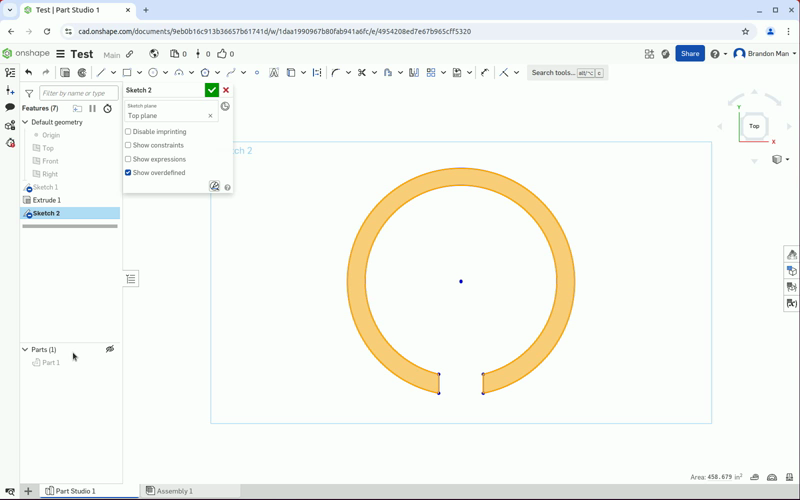
key(shift+e)
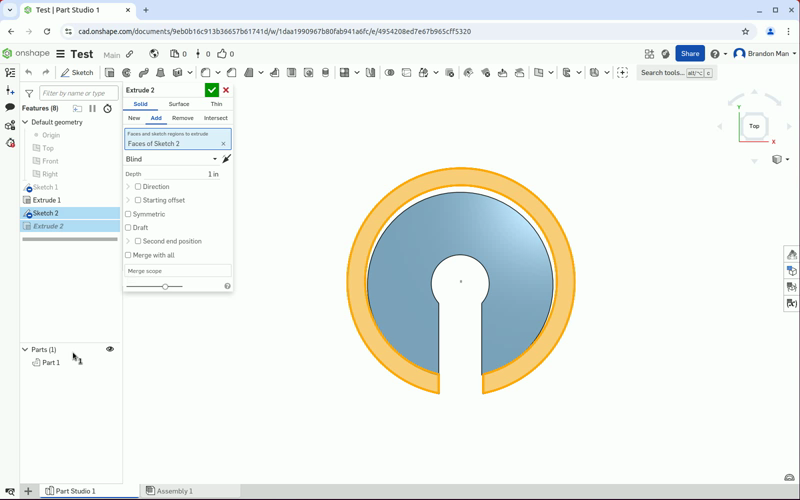
mouse_move(143, 106)
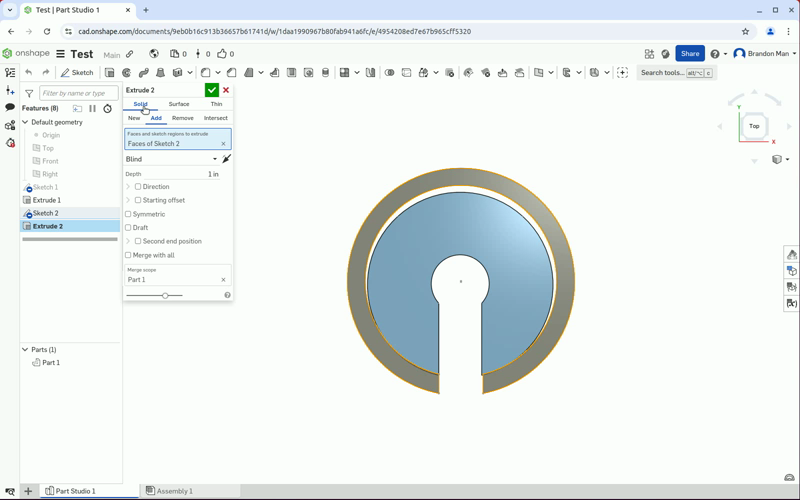
click(143, 106)
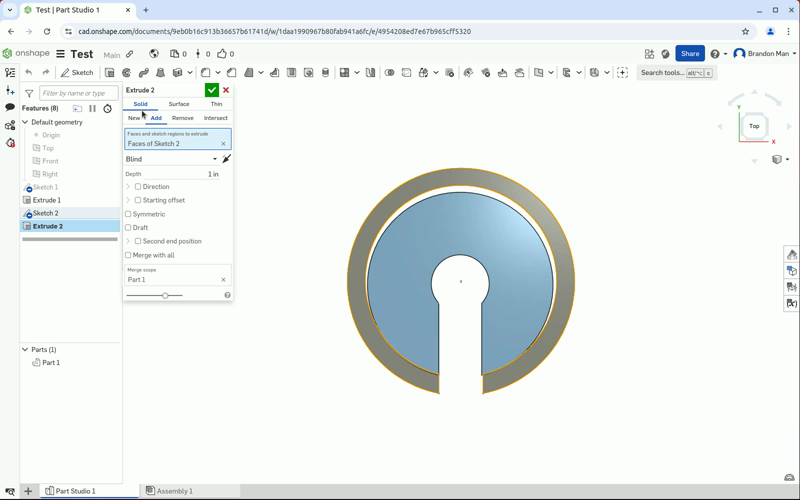
mouse_move(137, 120)
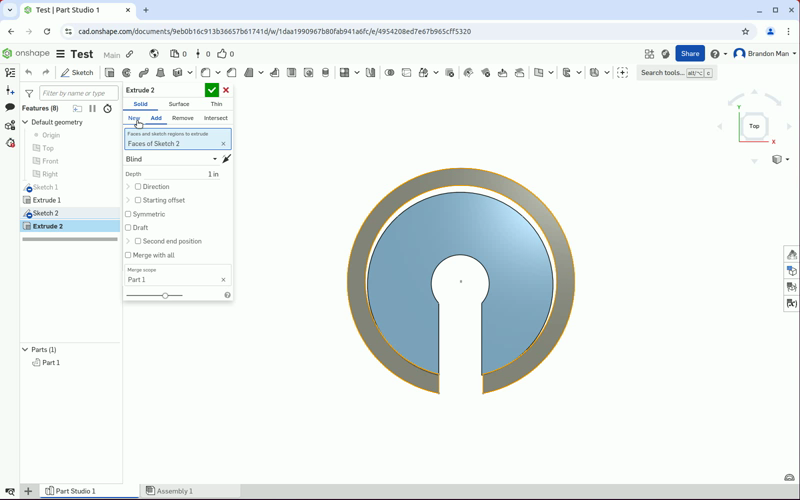
click(137, 120)
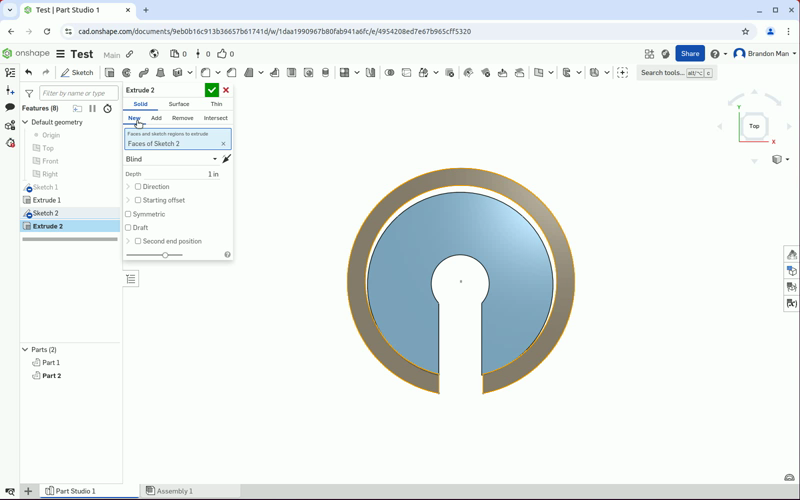
key(tab, 4)
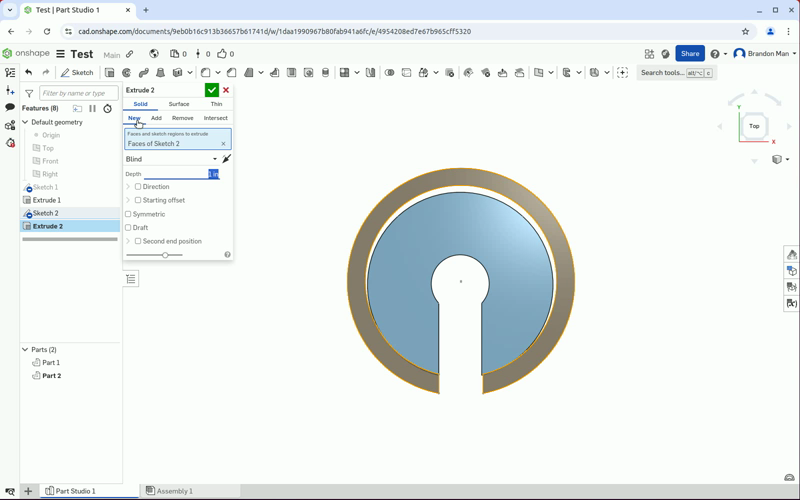
text(1.204)
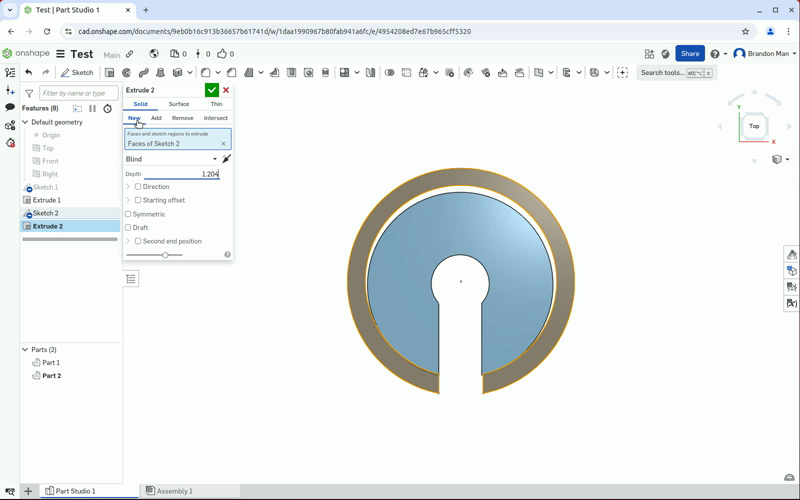
key(enter)
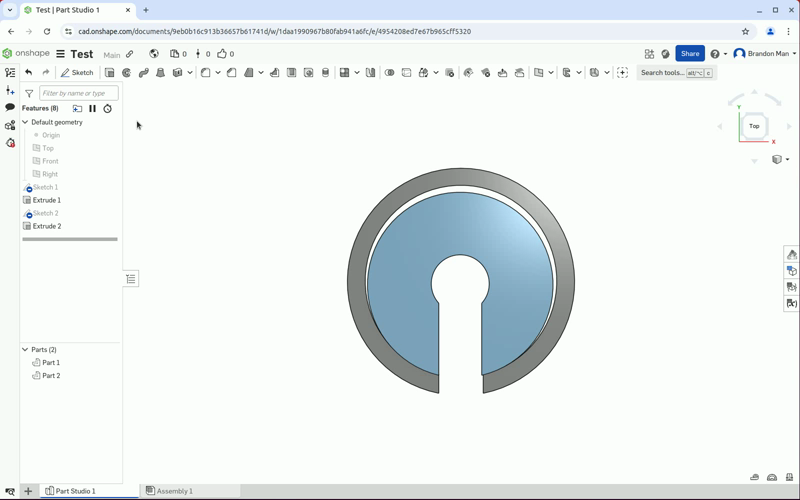
key(shift+h)
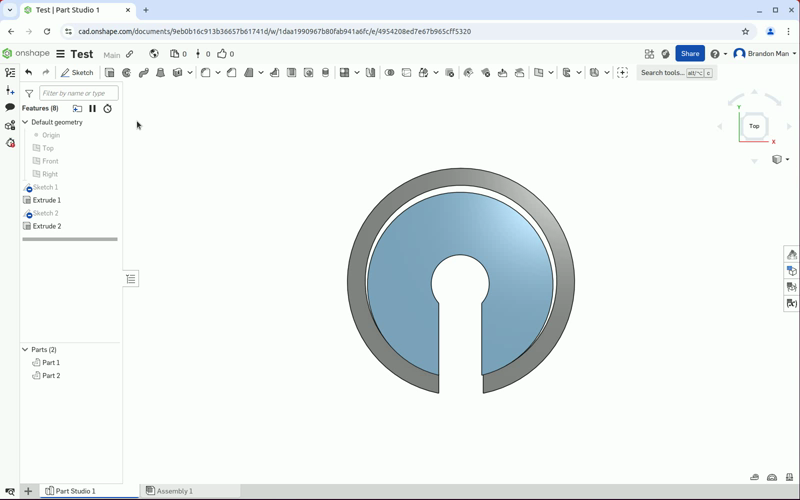
key(shift+h)
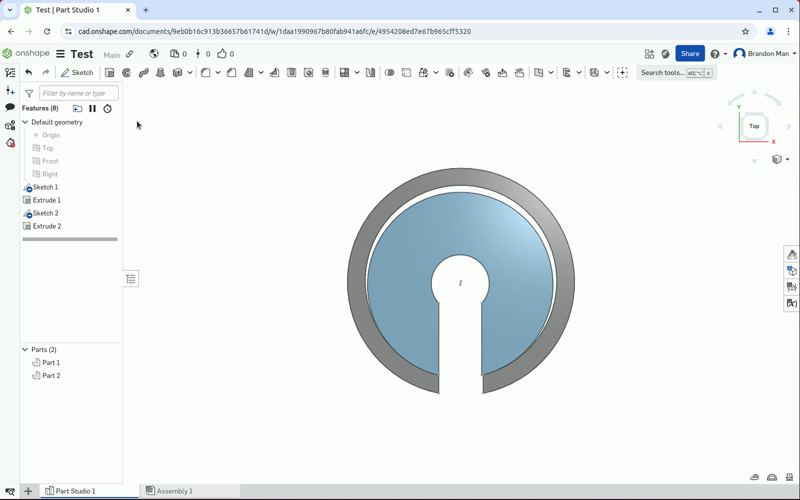
key(shift+7)
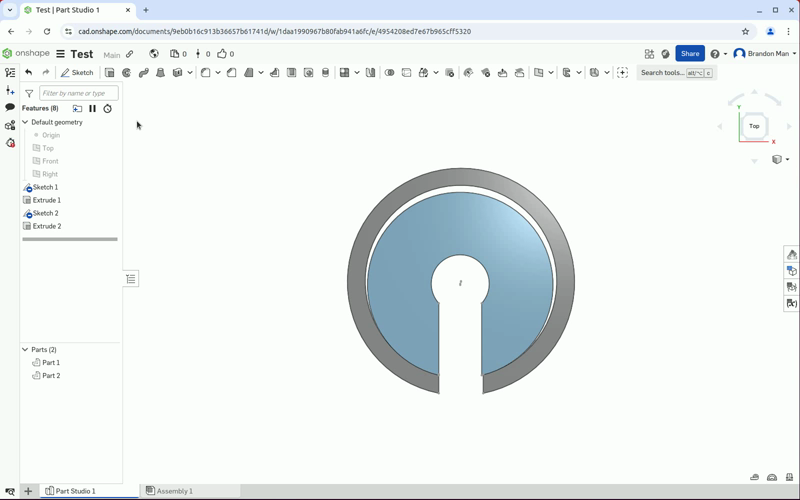
key(up, 3)
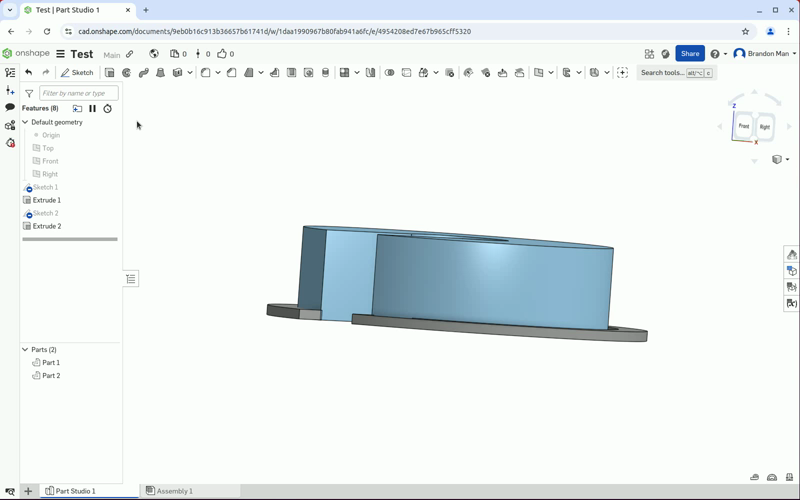
key(left, 3)
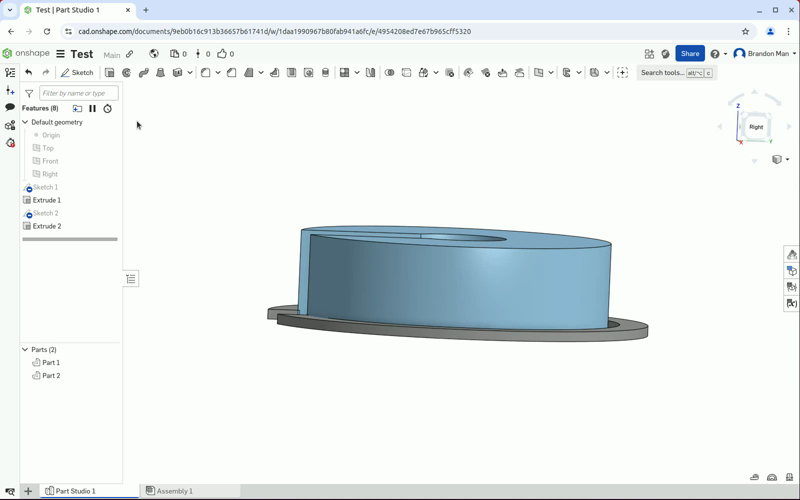
key(right, 3)
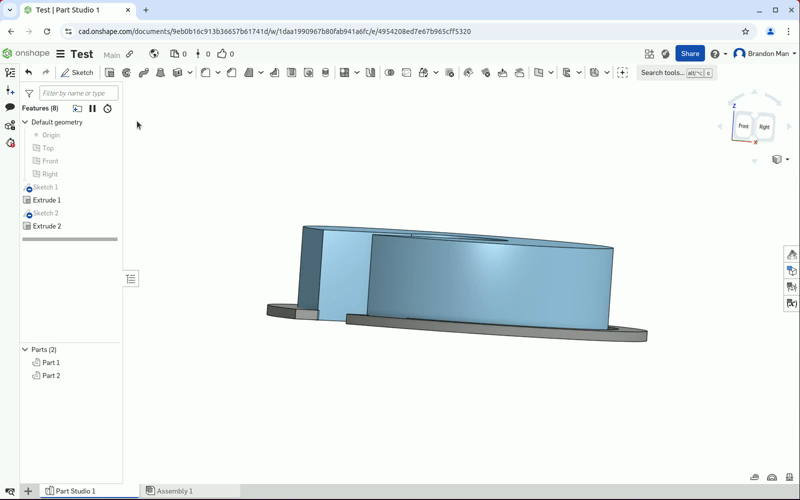
key(down, 3)
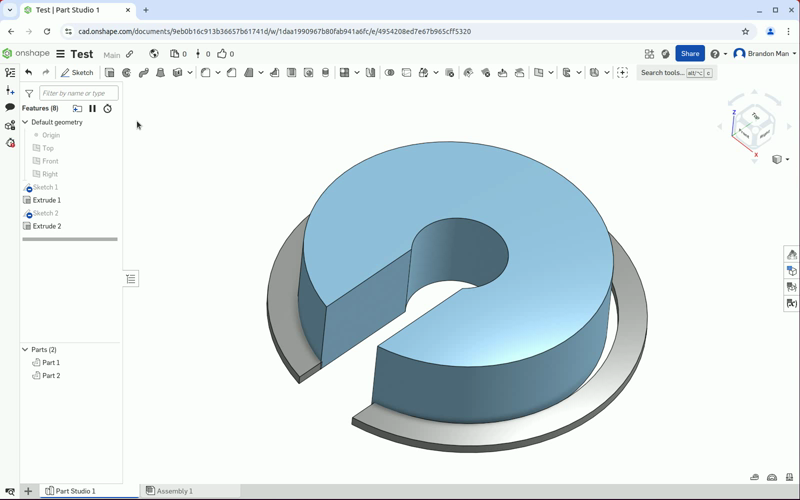
mouse_move(73, 189)
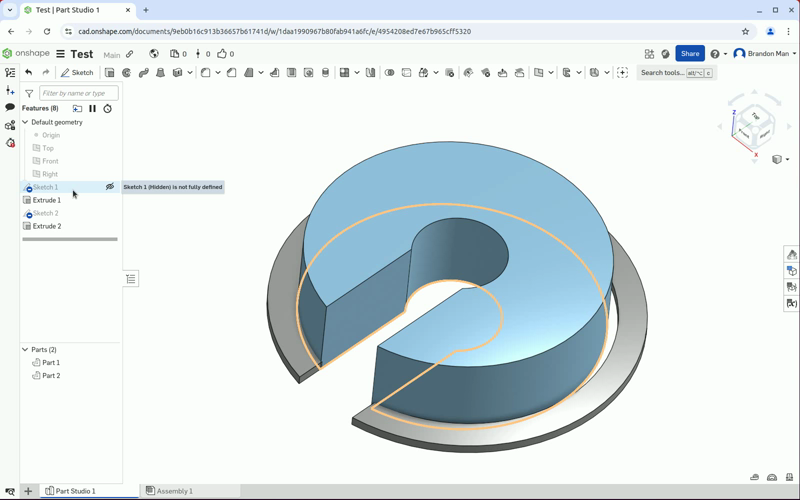
click(73, 189)